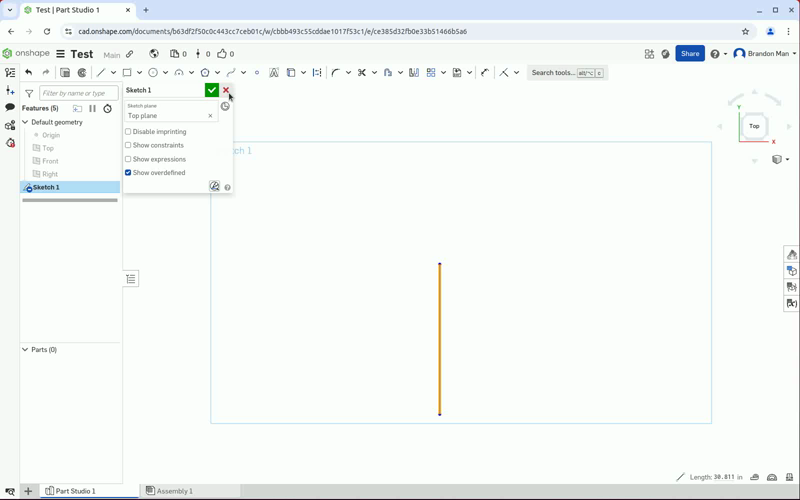
key(shift+h)
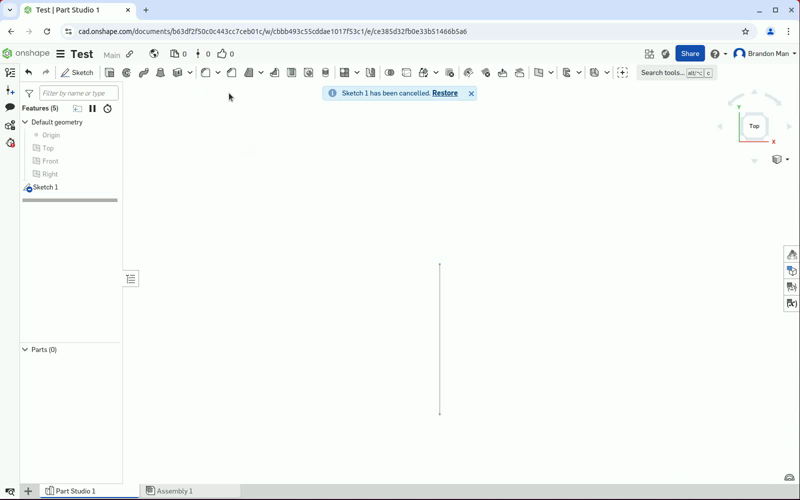
key(shift+s)
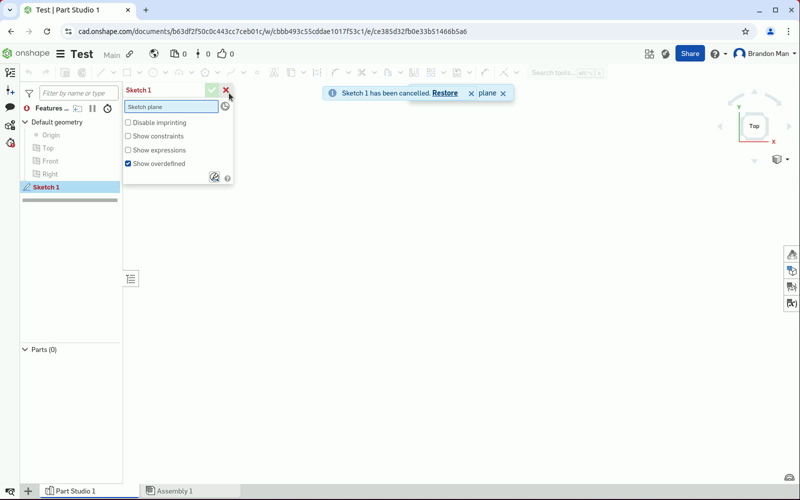
mouse_move(73, 150)
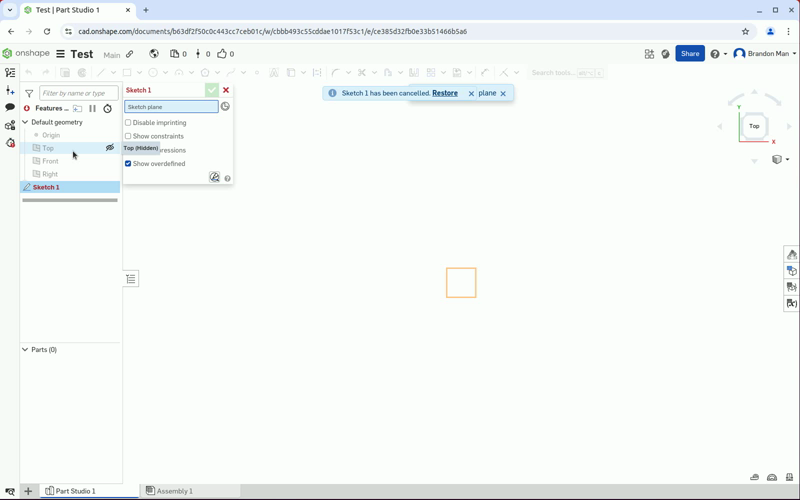
click(73, 150)
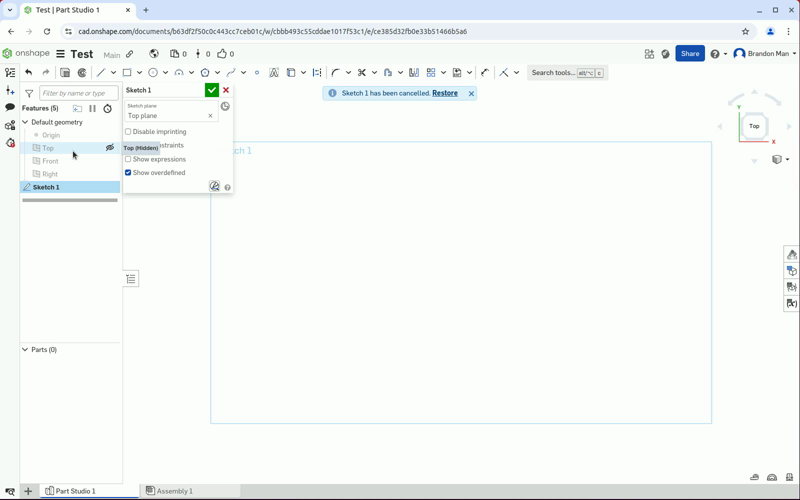
mouse_move(73, 352)
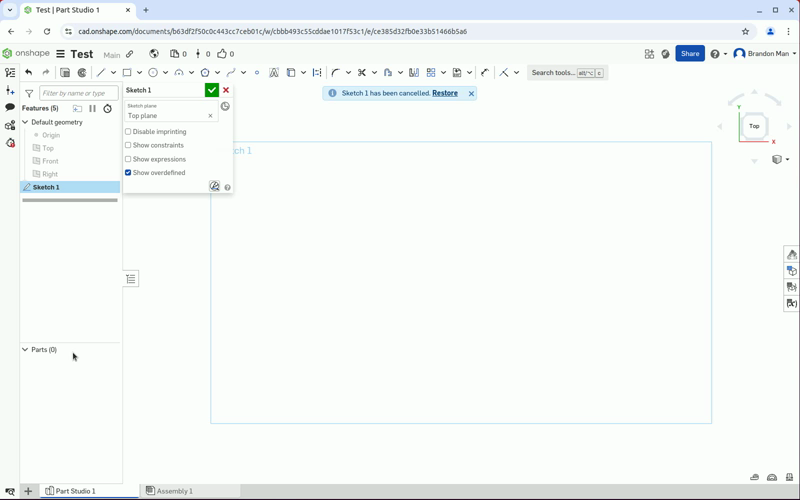
key(y)
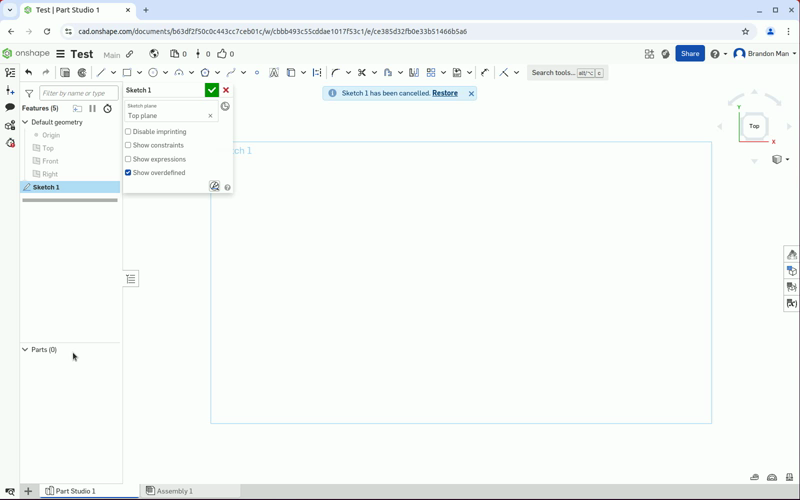
key(c)
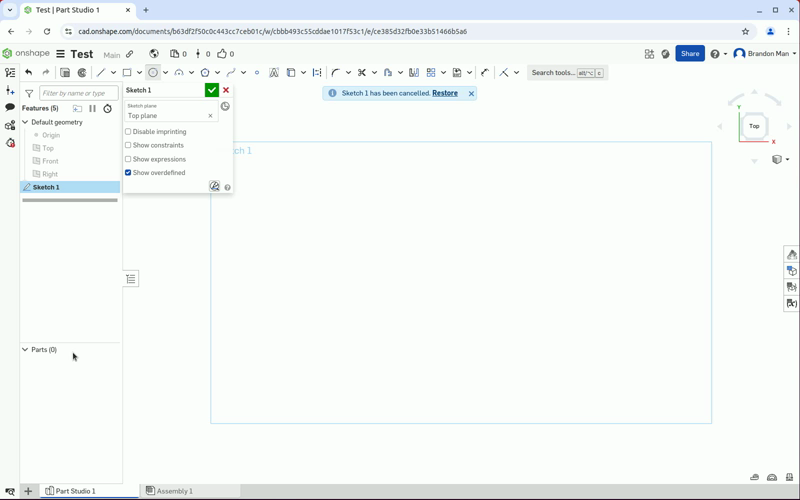
key_down(shift)
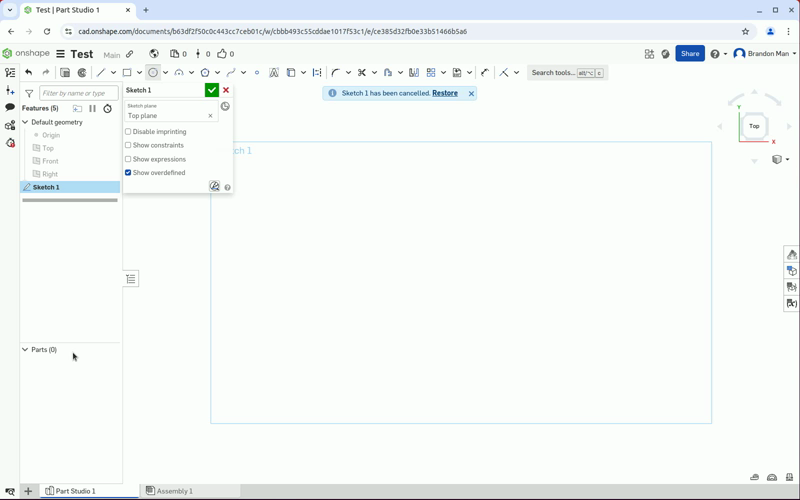
mouse_move(461, 282)
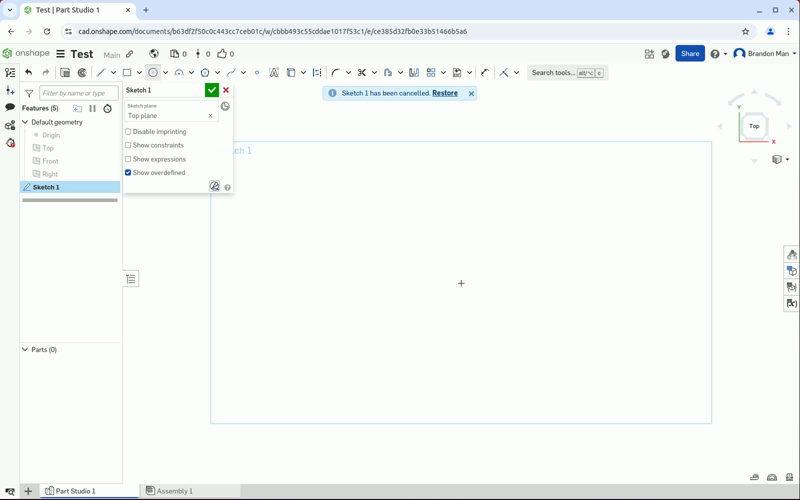
click(461, 282)
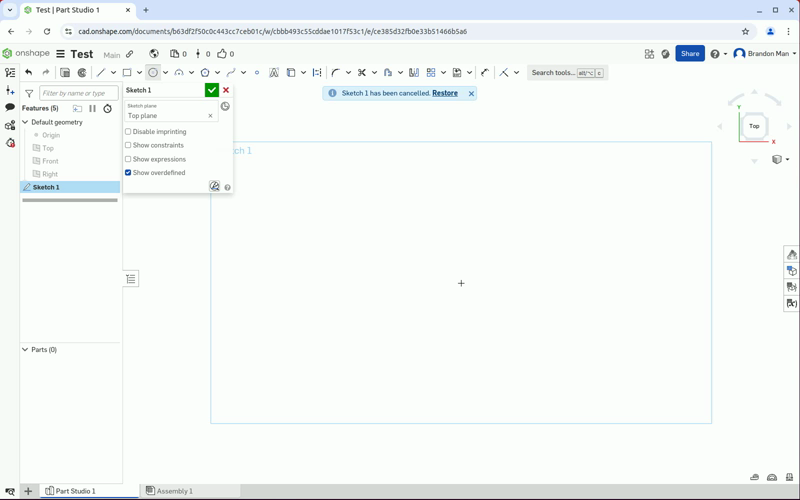
key_up(shift)
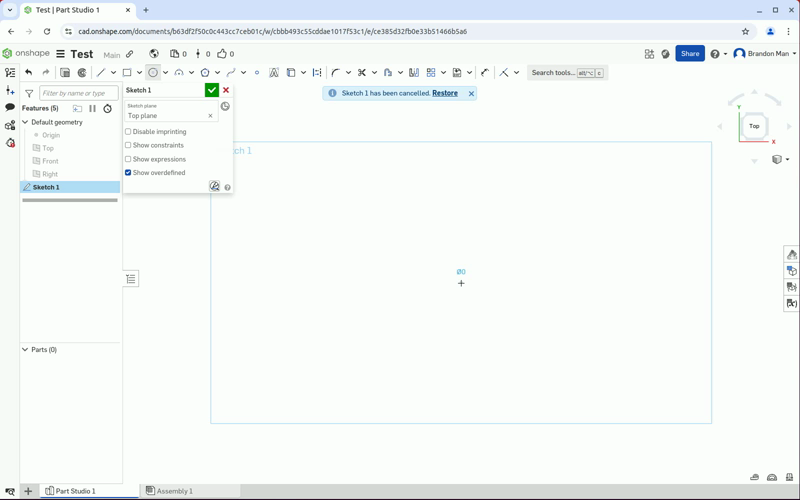
mouse_move(497, 282)
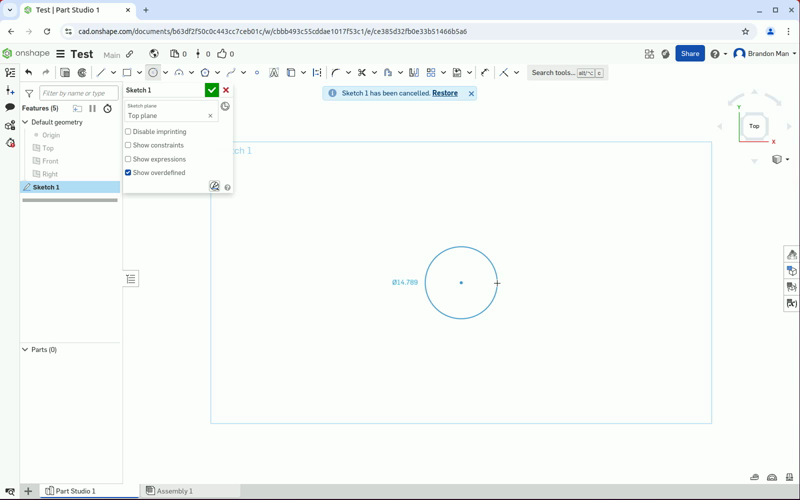
click(497, 282)
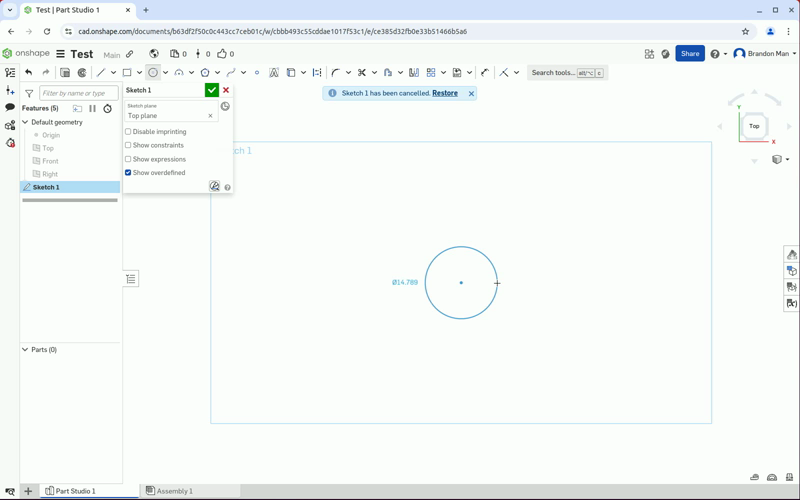
key(esc)
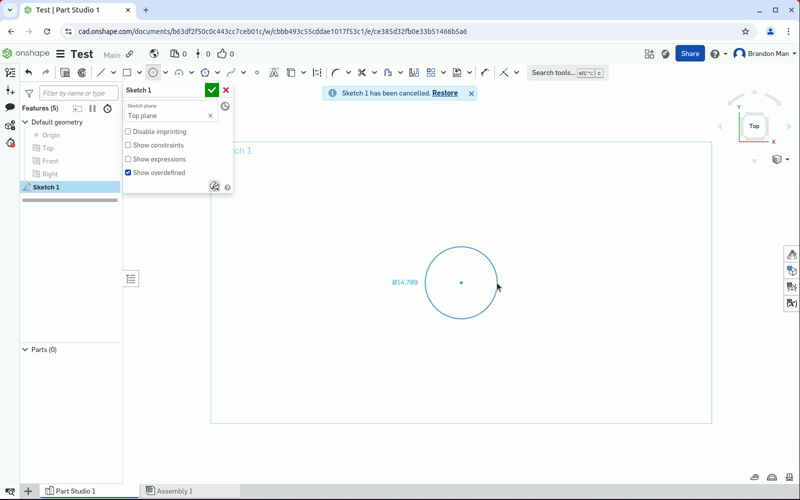
mouse_move(490, 278)
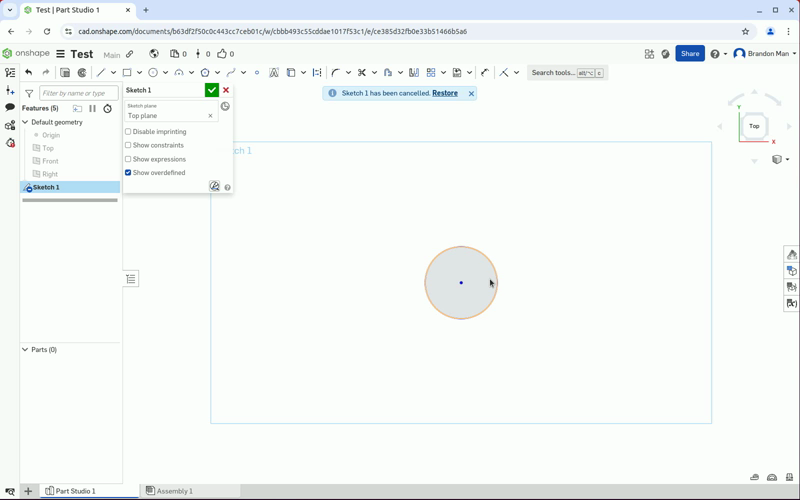
click(490, 278)
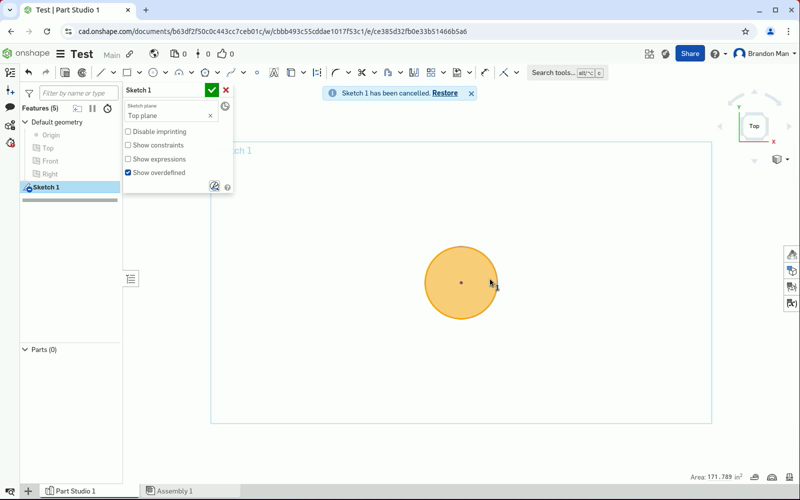
mouse_move(73, 352)
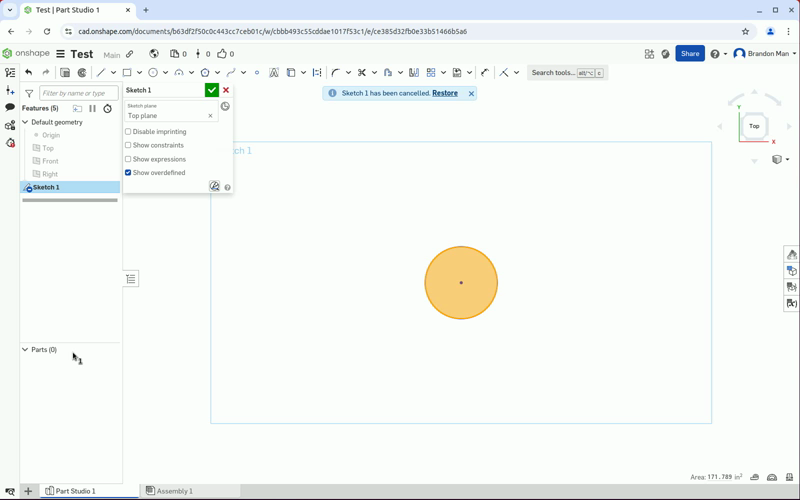
key(shift+y)
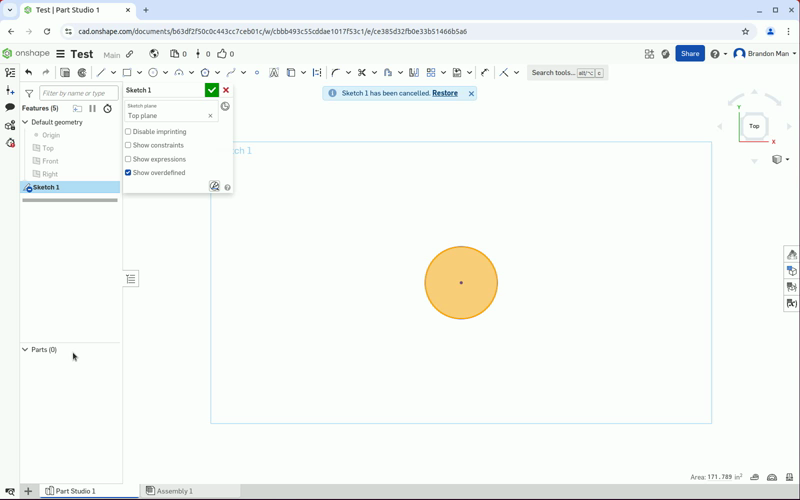
key(shift+e)
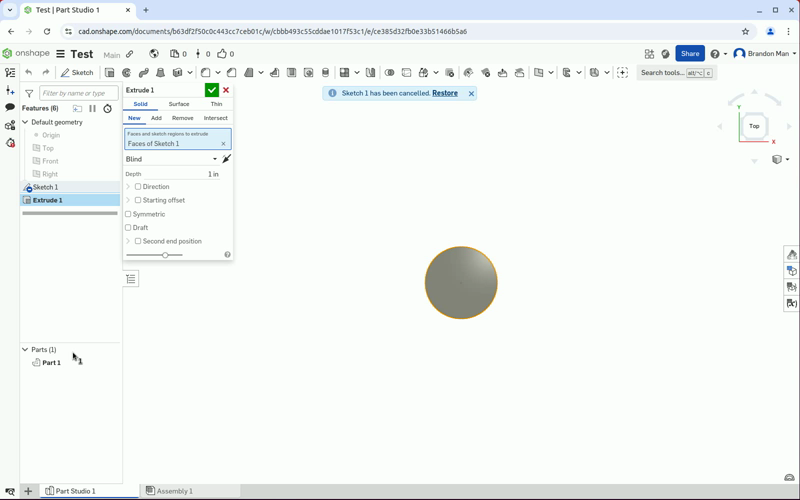
mouse_move(143, 106)
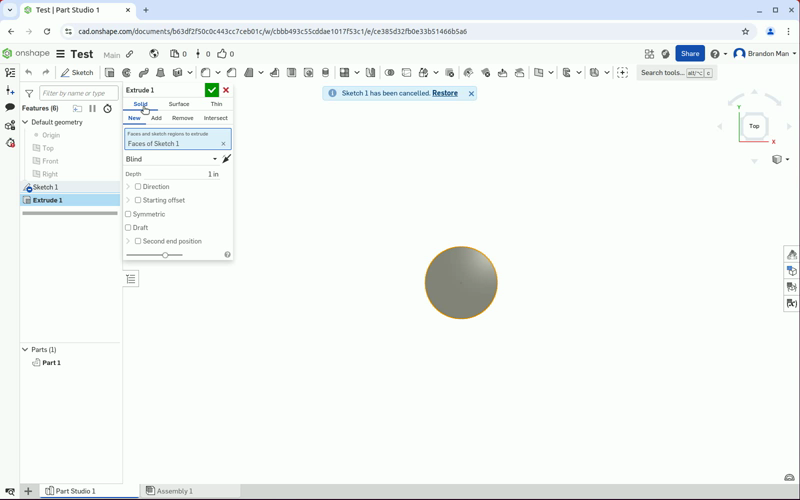
click(143, 106)
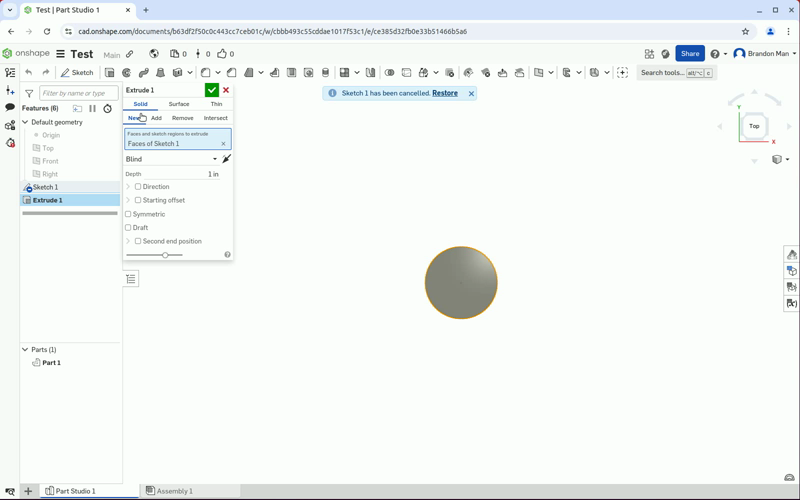
mouse_move(137, 120)
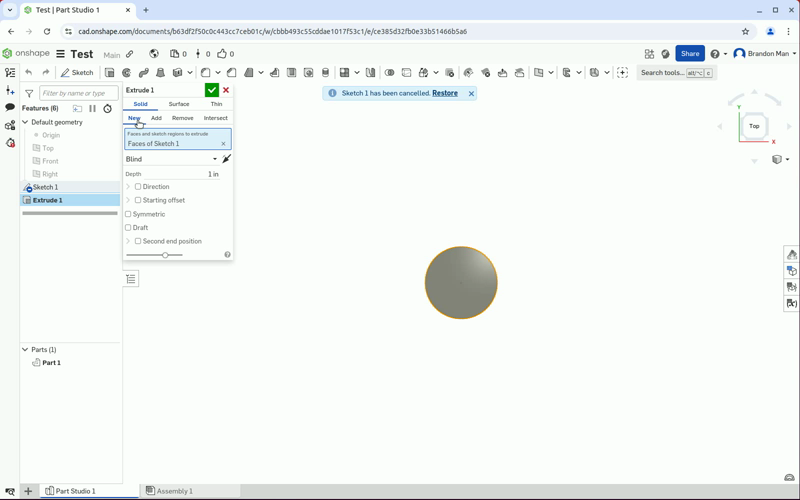
click(137, 120)
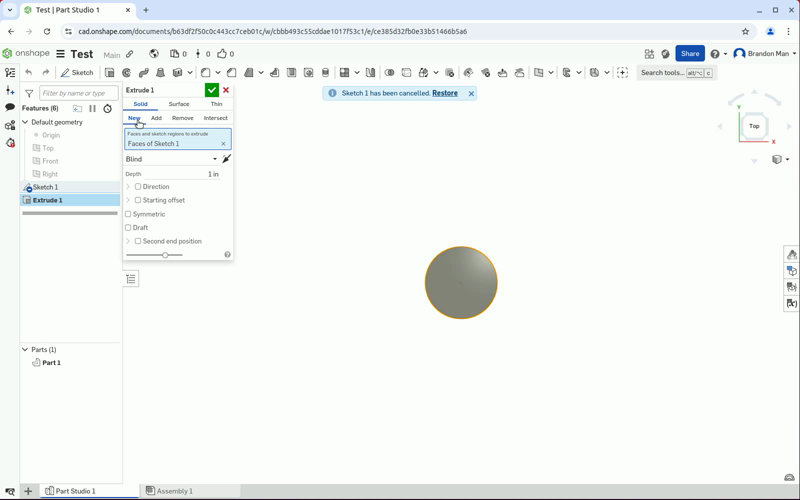
key(tab, 4)
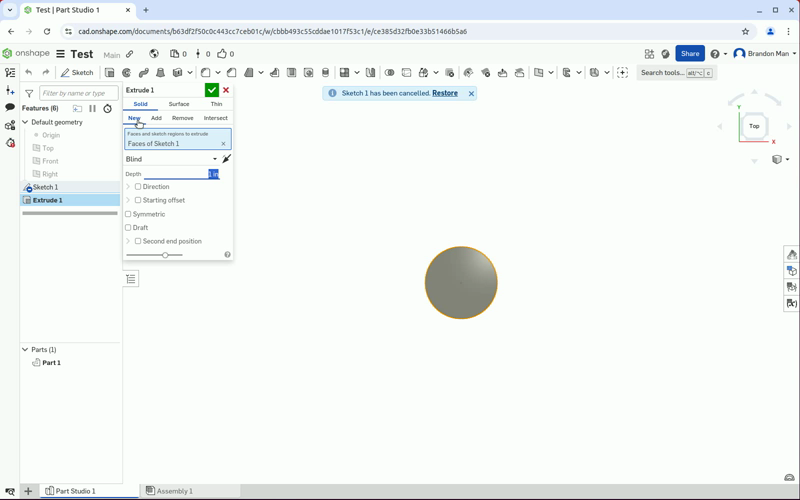
text(23.108)
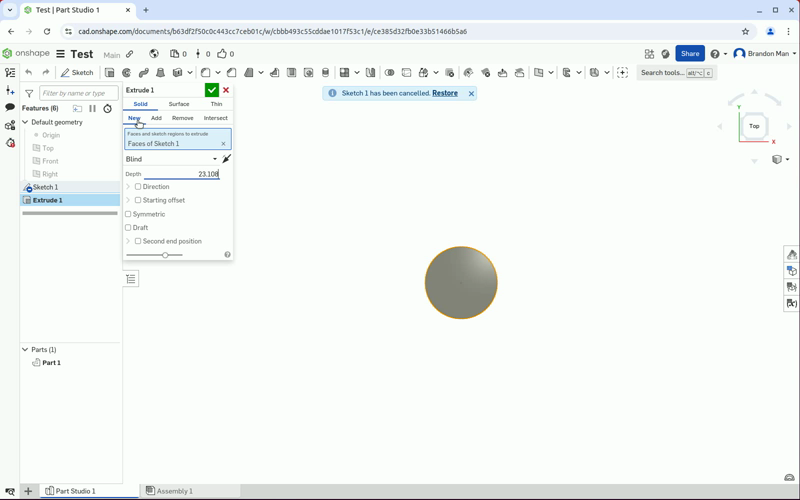
key(enter)
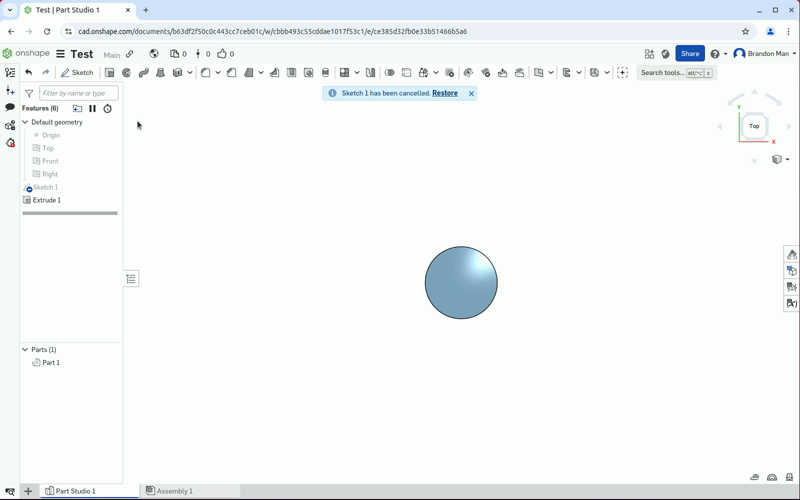
key(shift+h)
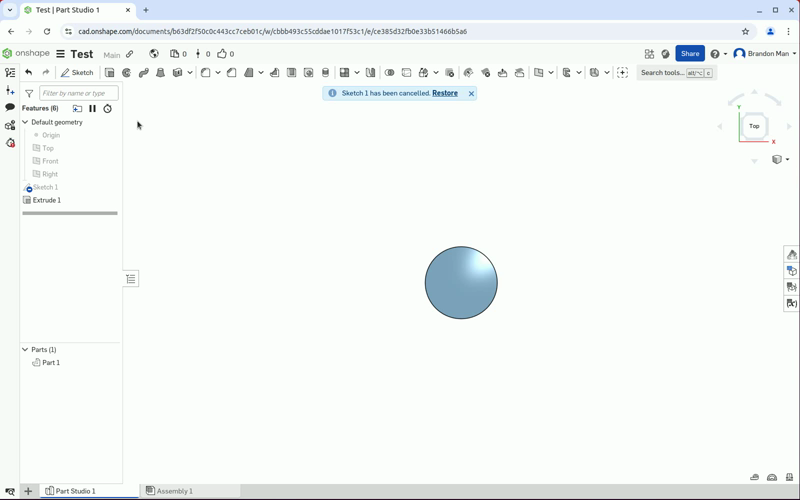
key(shift+h)
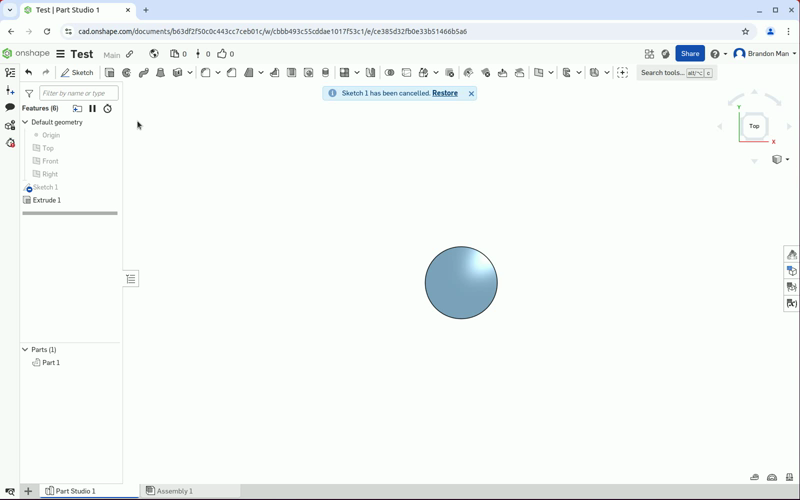
mouse_move(73, 189)
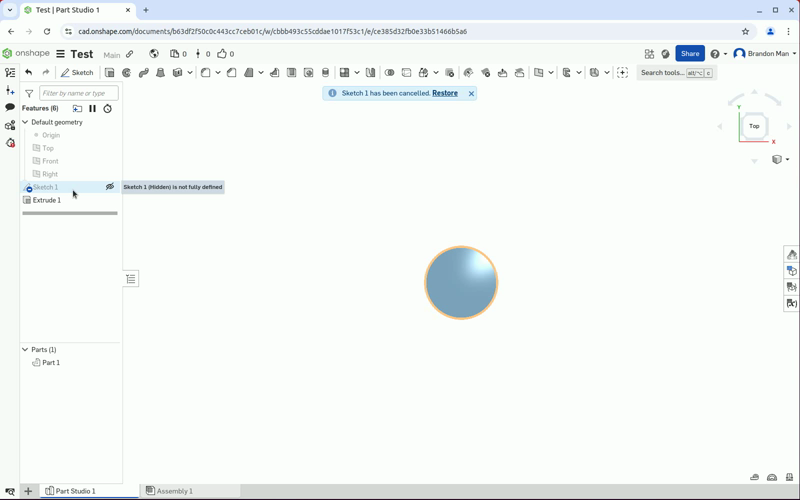
click(73, 189)
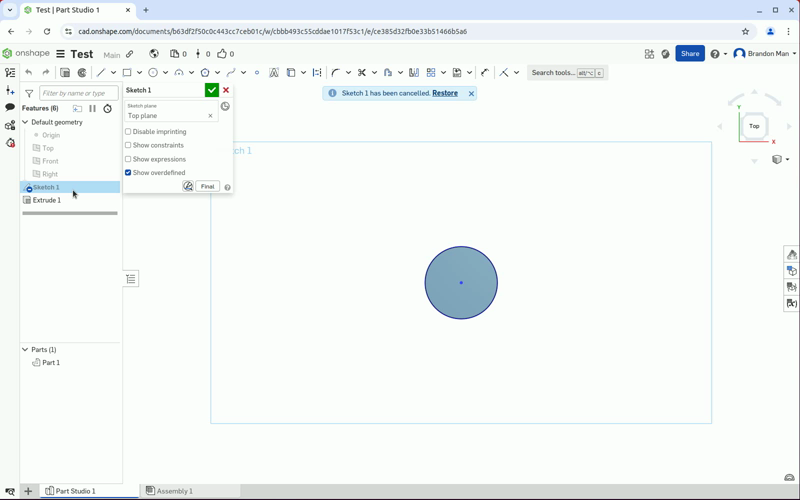
mouse_move(229, 92)
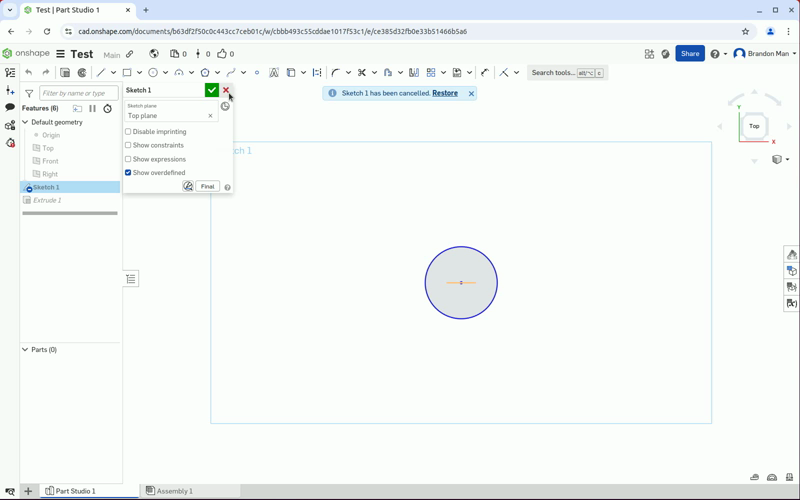
click(229, 92)
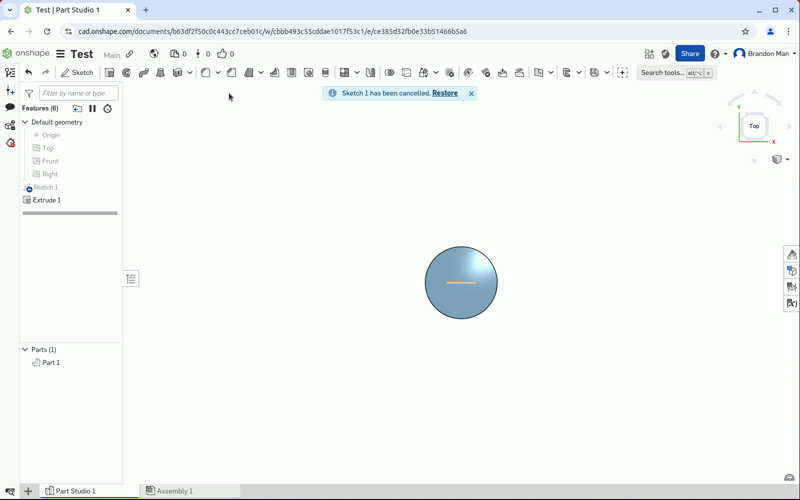
mouse_move(541, 75)
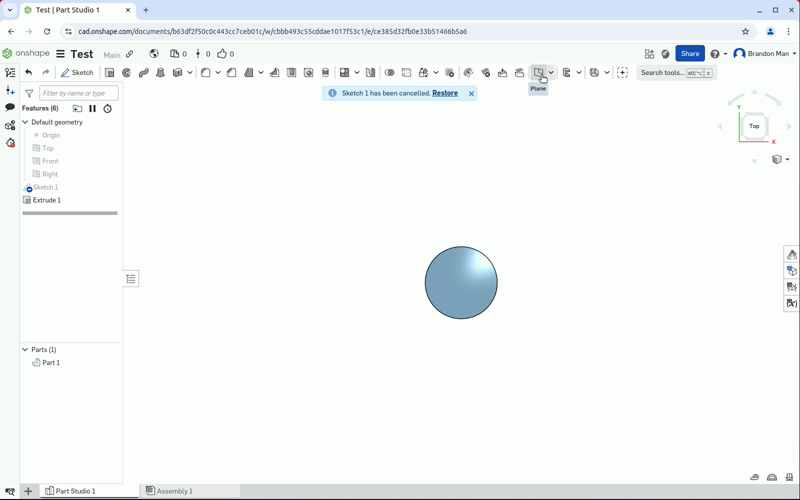
click(541, 75)
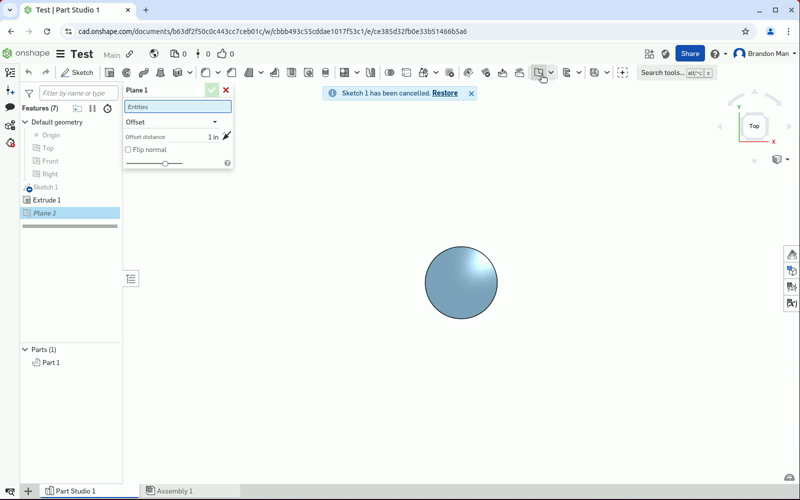
mouse_move(73, 150)
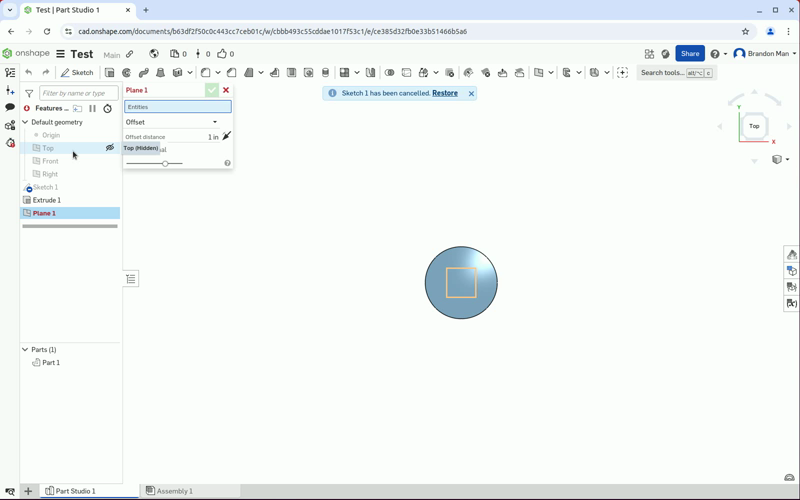
click(73, 150)
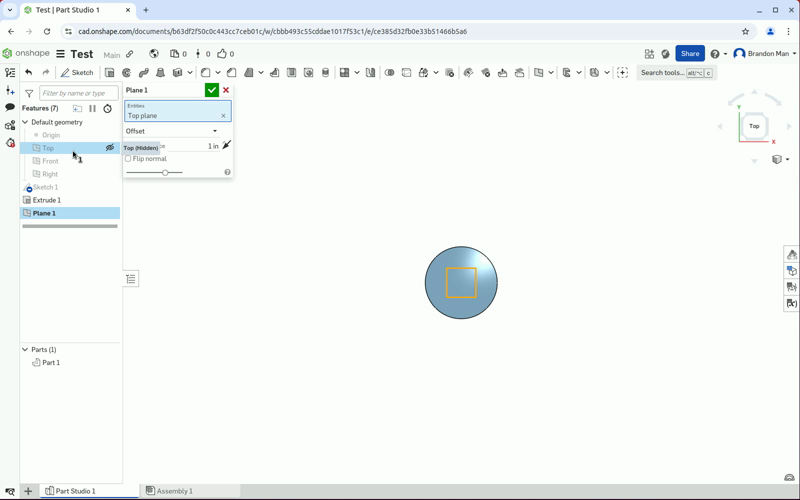
key(tab, 2)
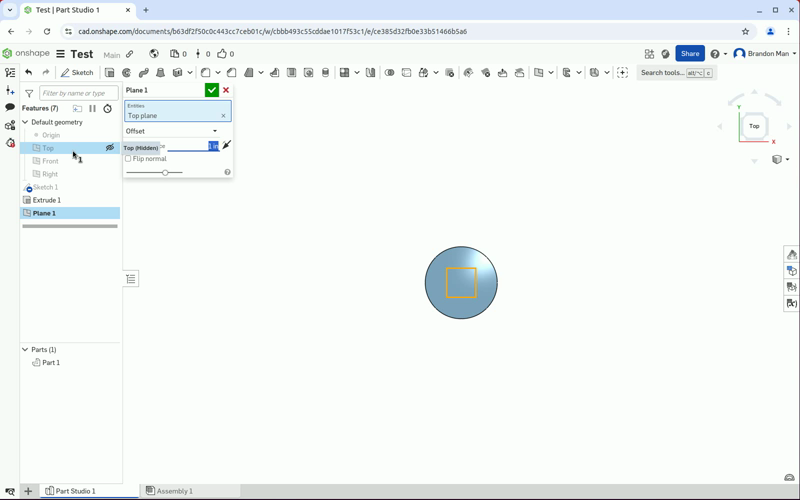
text(23.108)
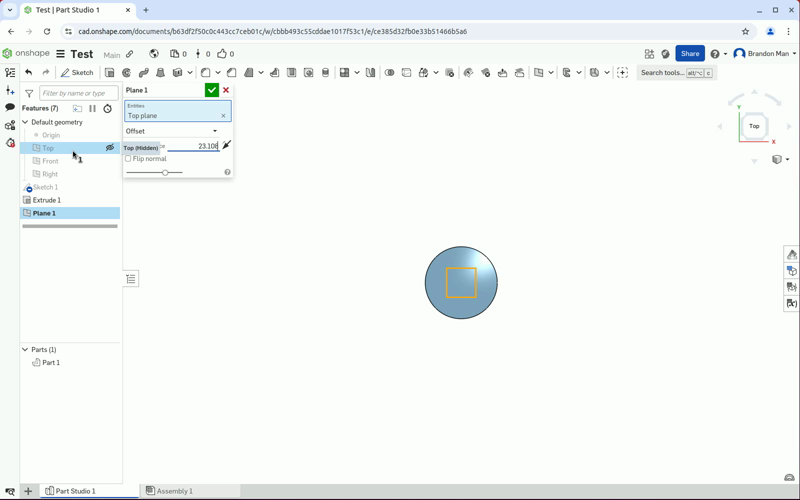
key(enter, 2)
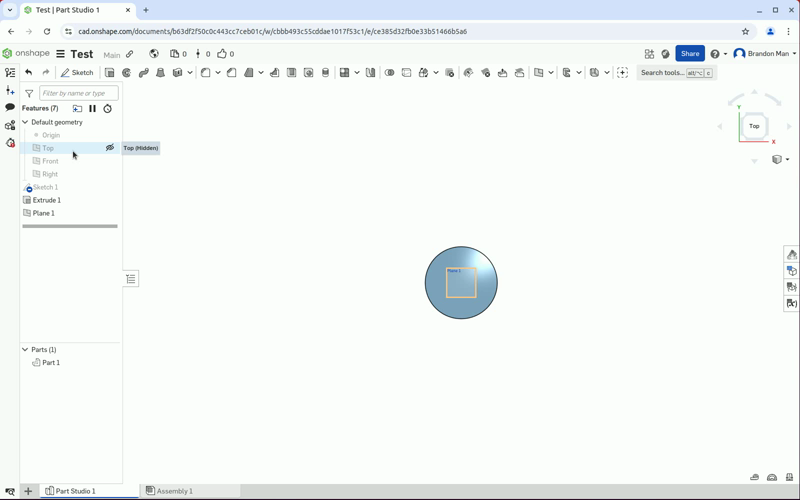
key(shift+s)
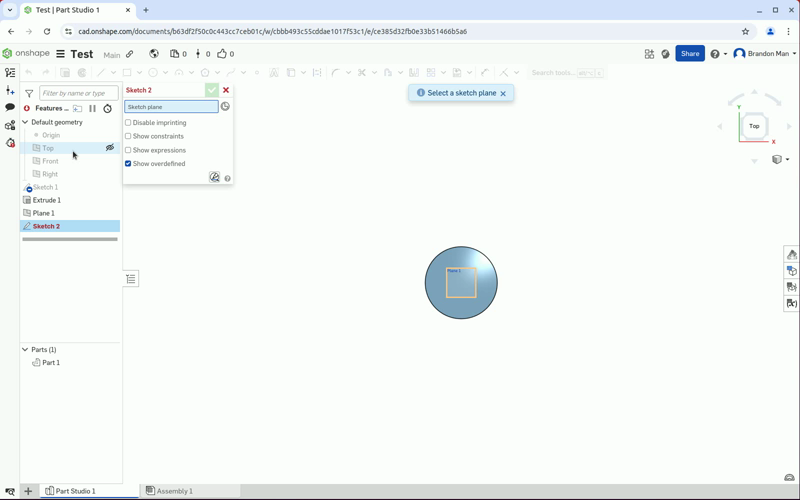
mouse_move(73, 215)
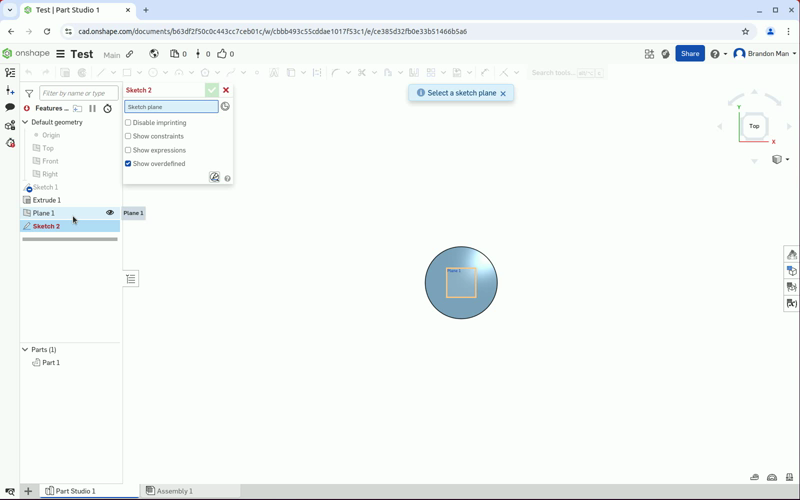
click(73, 215)
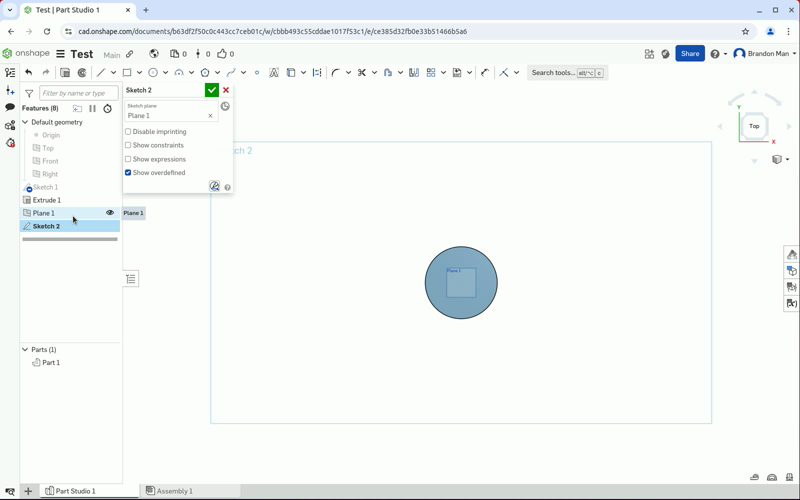
mouse_move(73, 352)
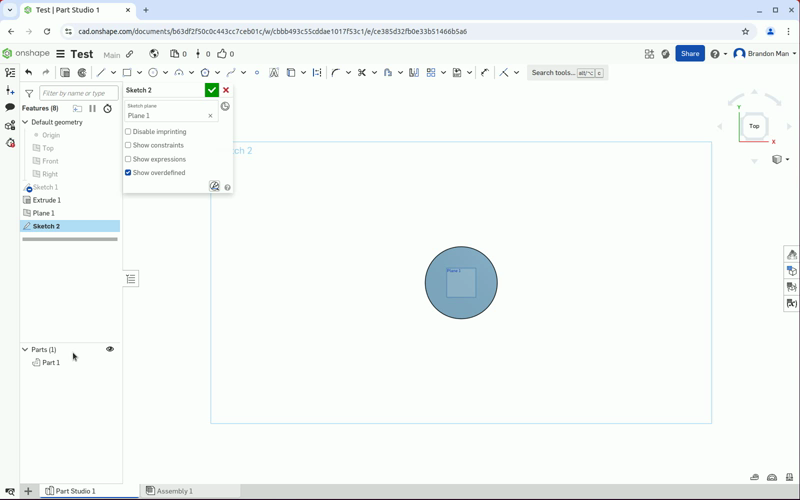
key(y)
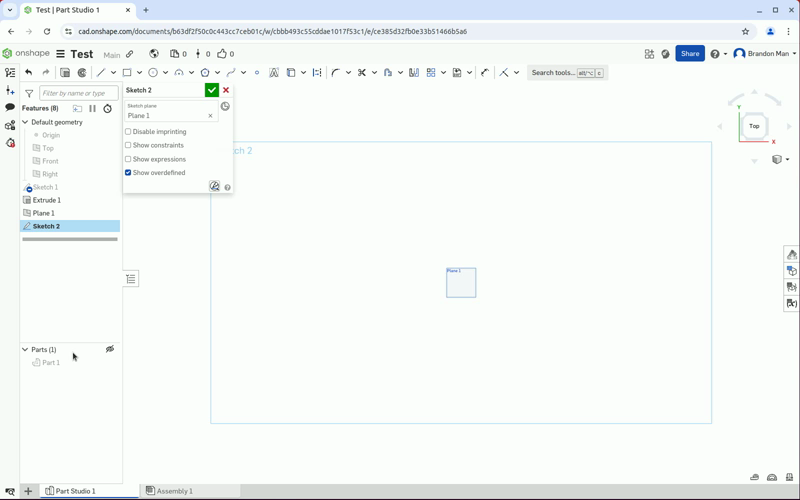
key(c)
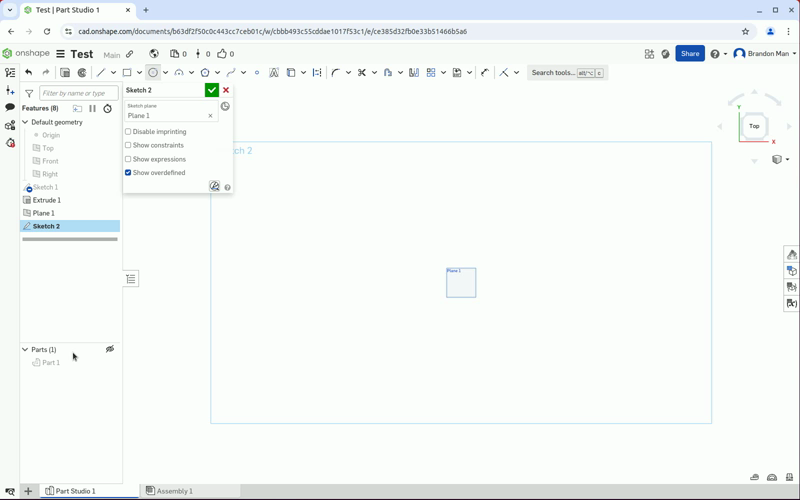
key_down(shift)
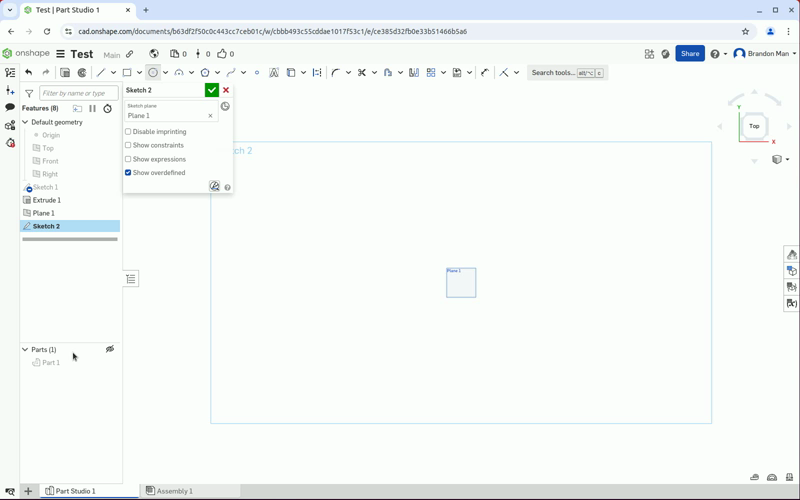
mouse_move(461, 282)
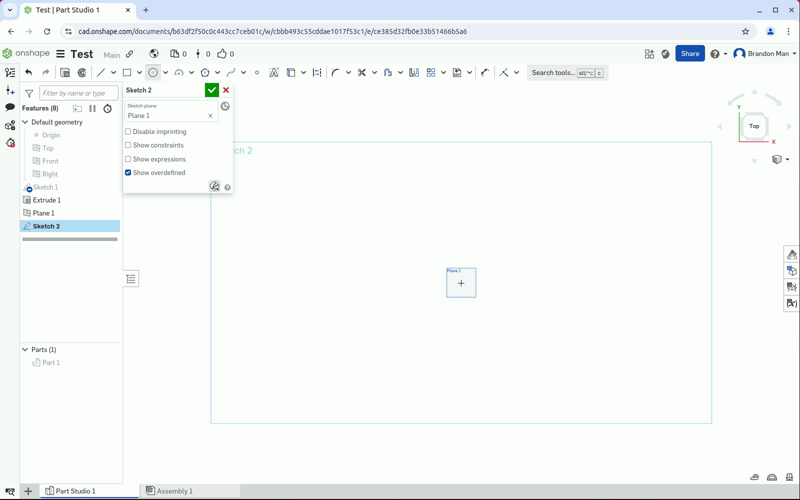
click(461, 282)
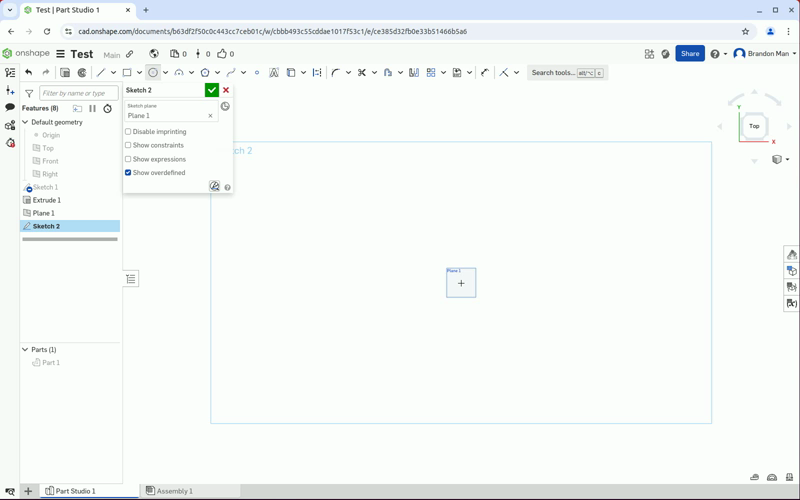
key_up(shift)
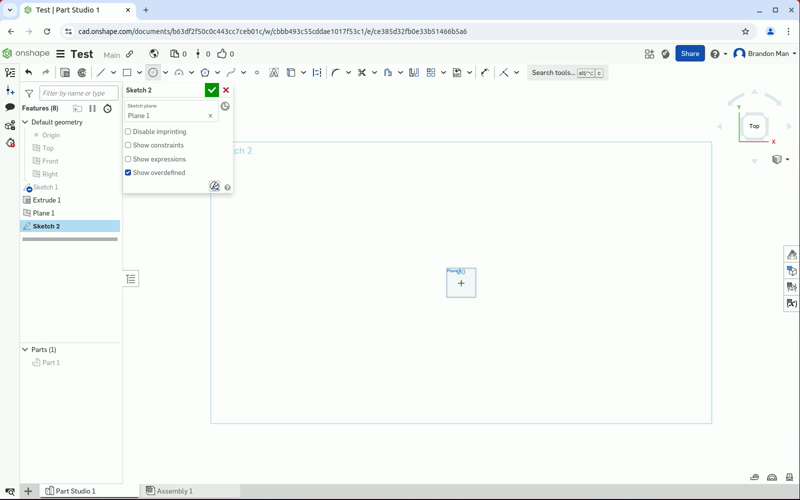
mouse_move(479, 282)
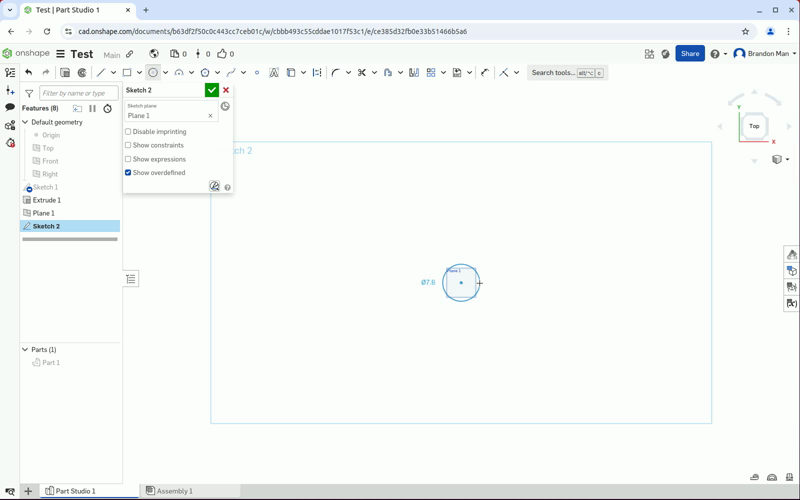
click(479, 282)
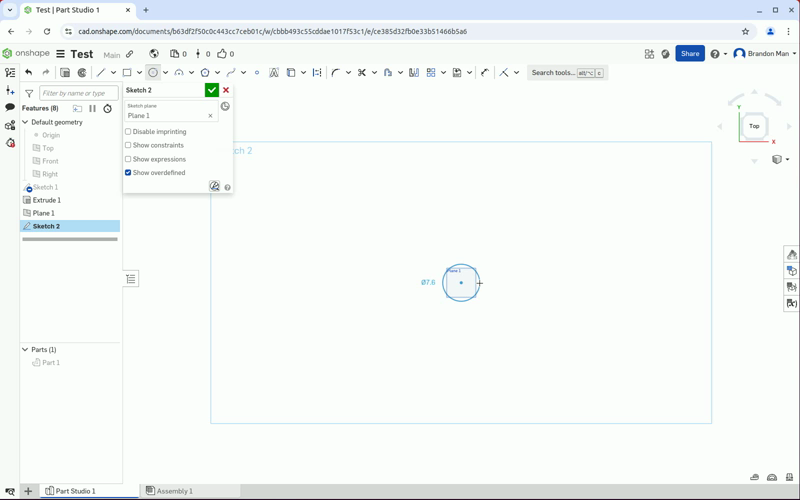
key(esc)
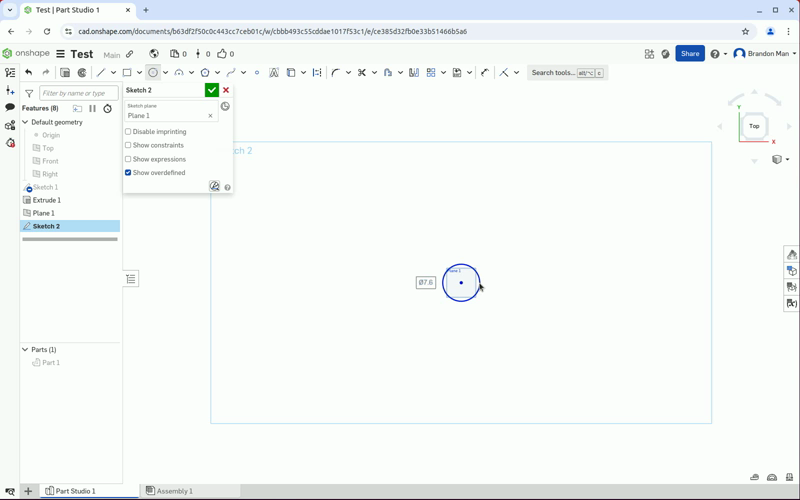
mouse_move(457, 293)
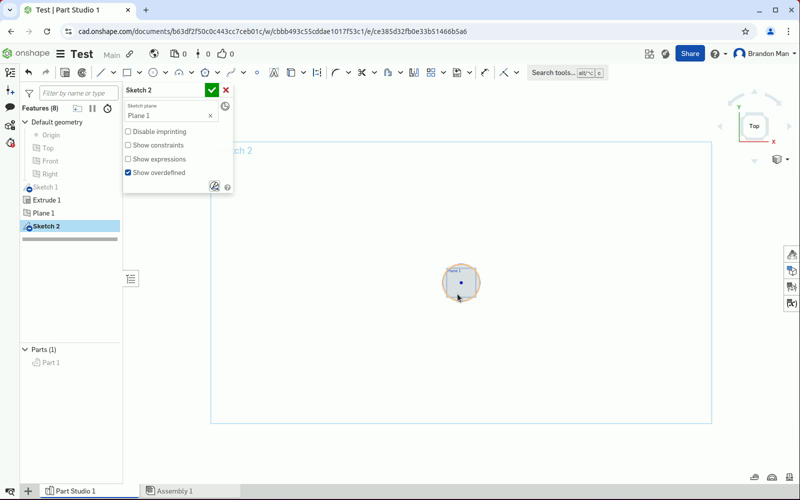
scroll(6)
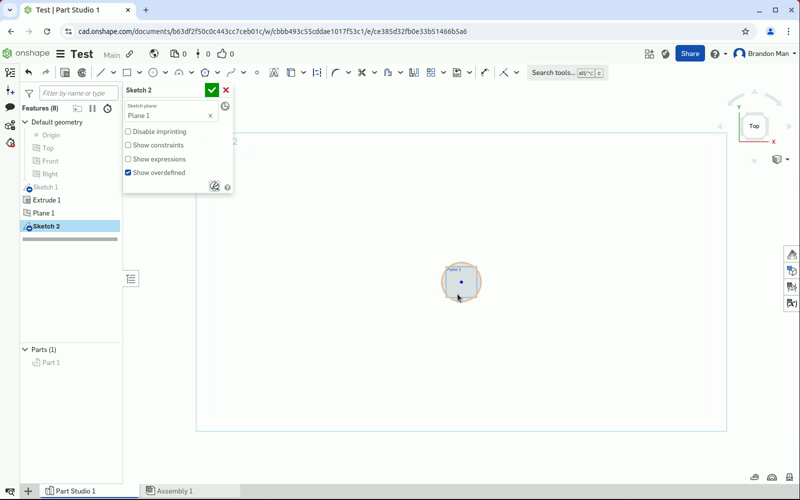
scroll(6)
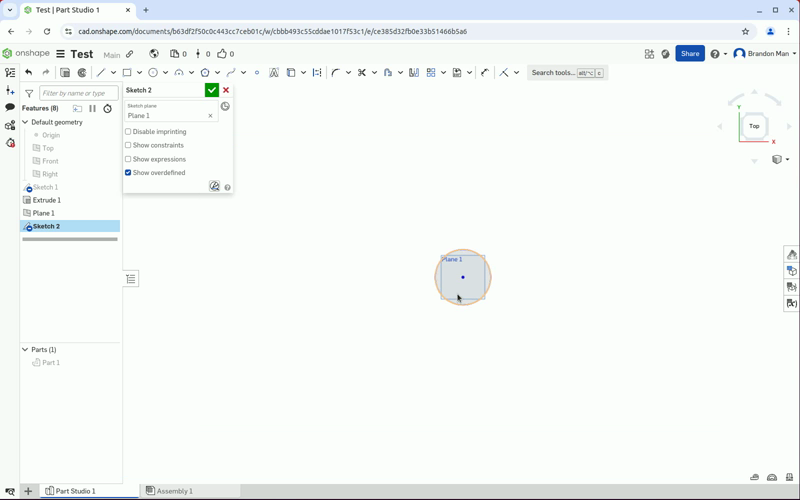
scroll(6)
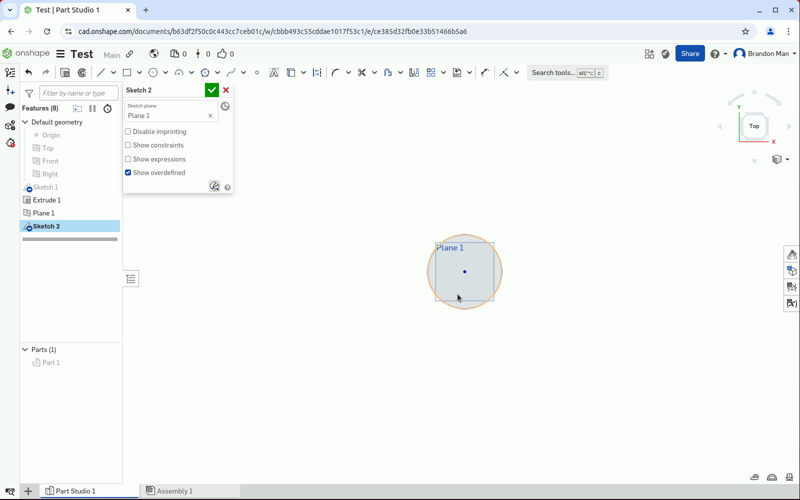
scroll(6)
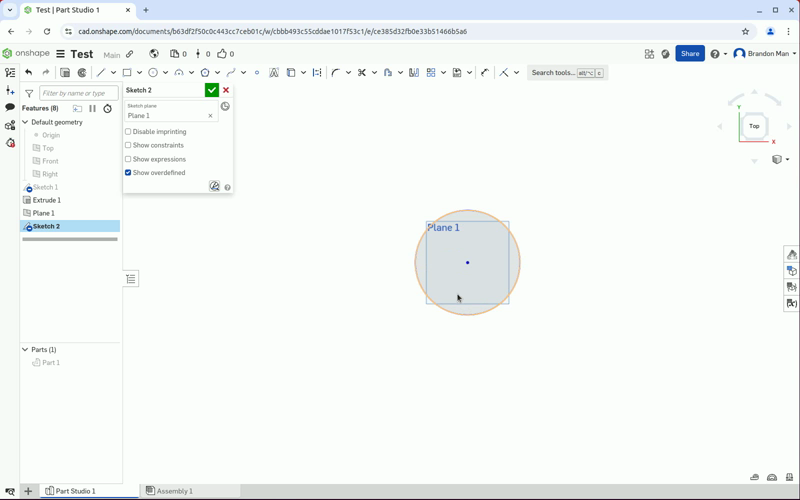
scroll(6)
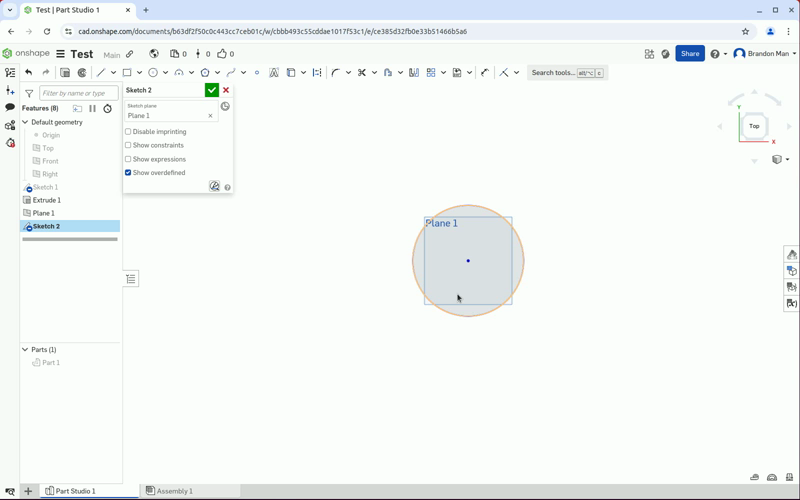
scroll(6)
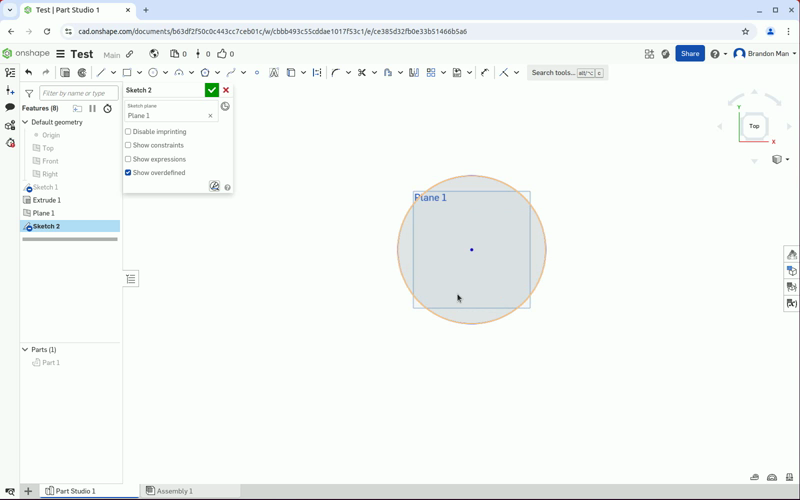
scroll(6)
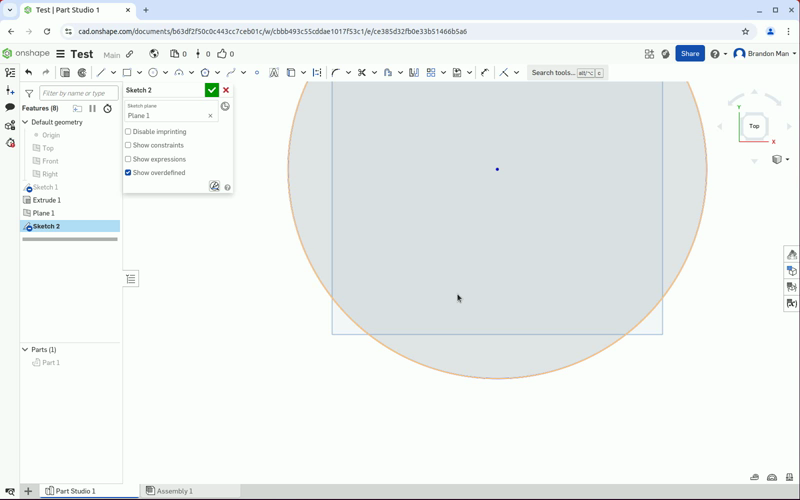
click(457, 293)
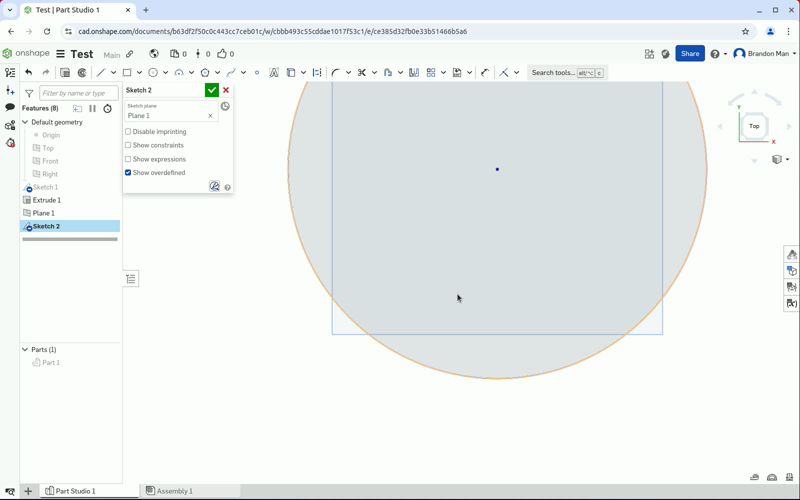
scroll(-6)
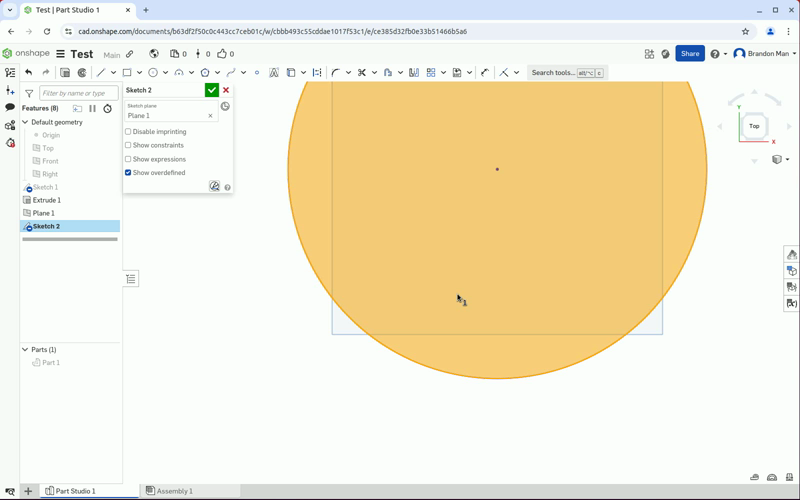
scroll(-6)
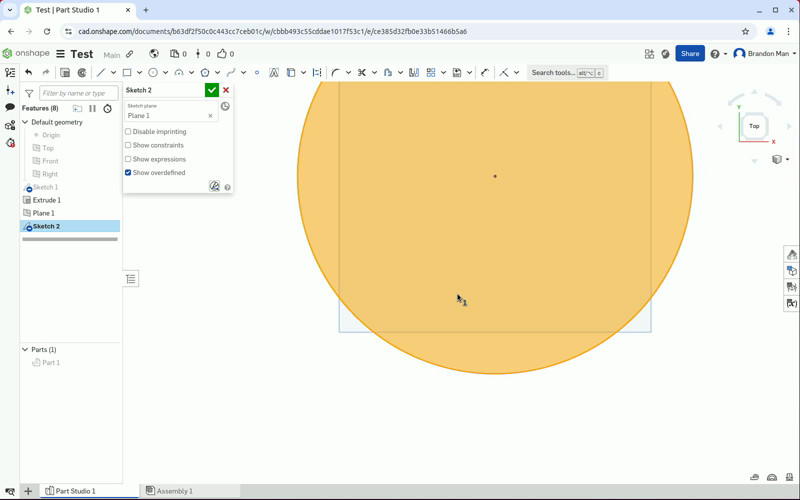
scroll(-6)
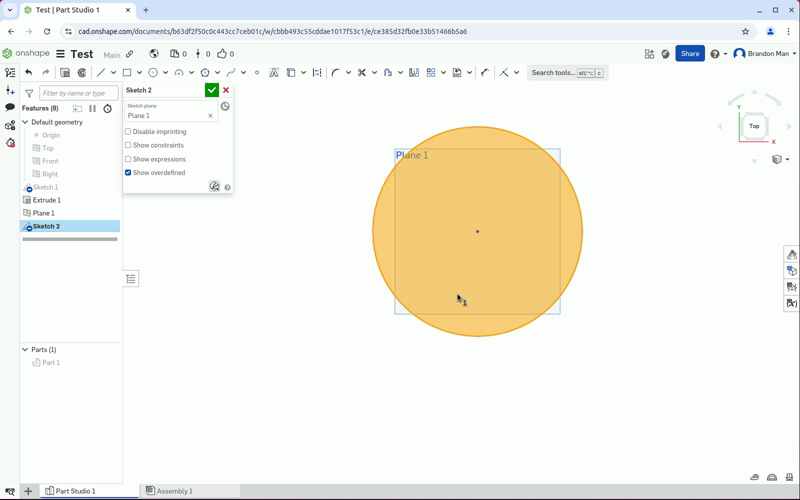
scroll(-6)
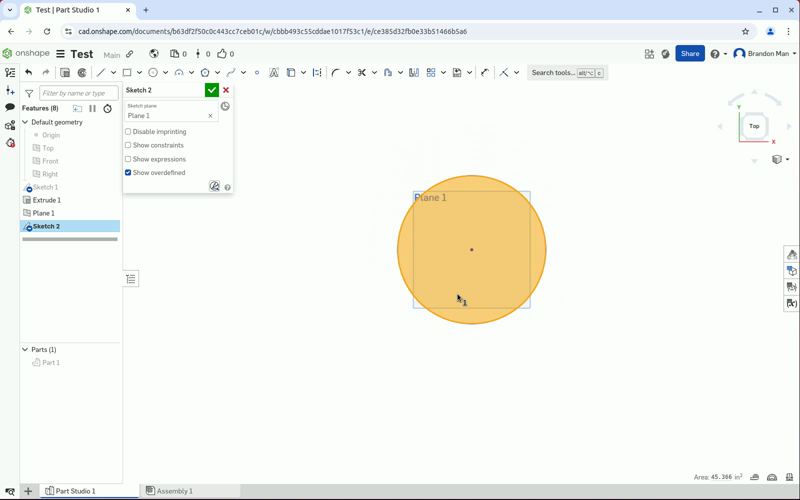
scroll(-6)
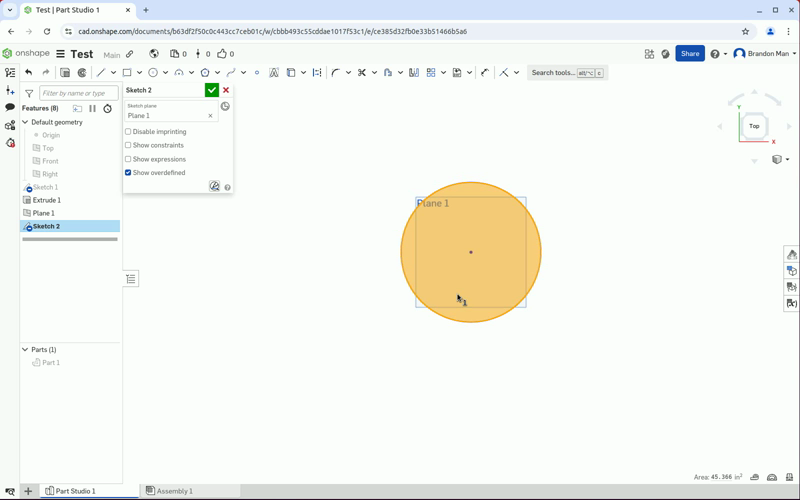
scroll(-6)
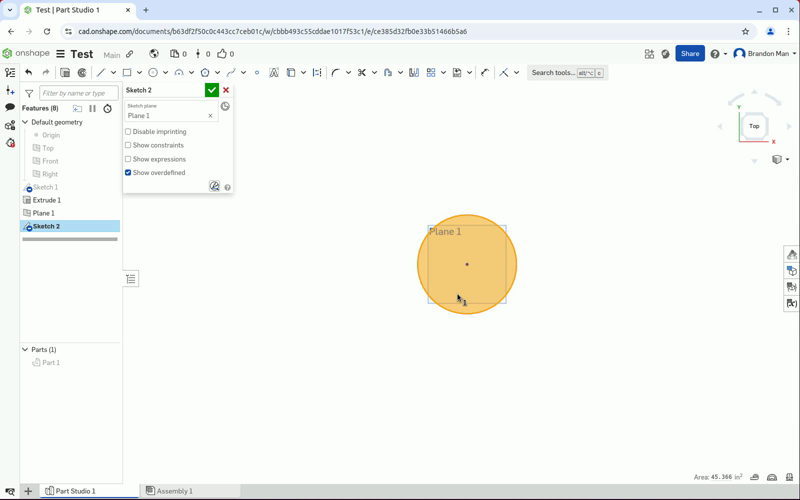
scroll(-6)
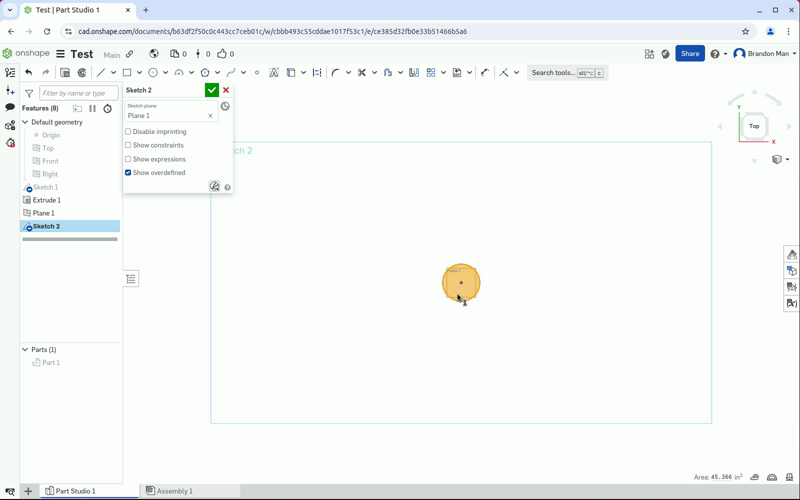
mouse_move(73, 352)
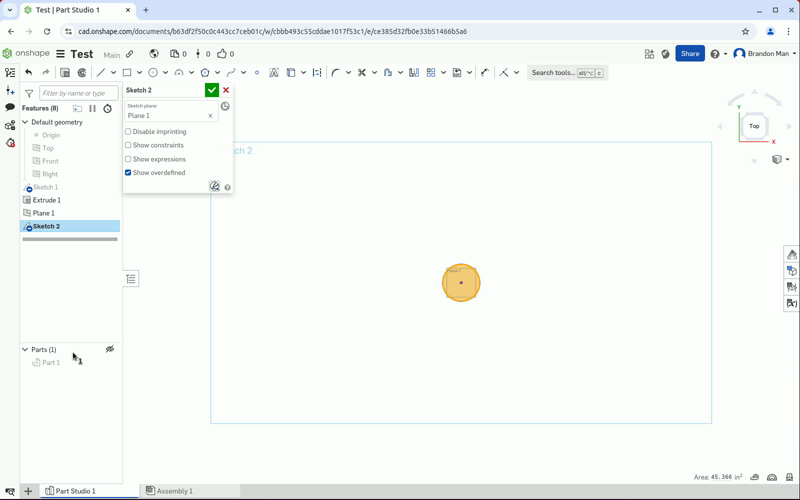
key(shift+y)
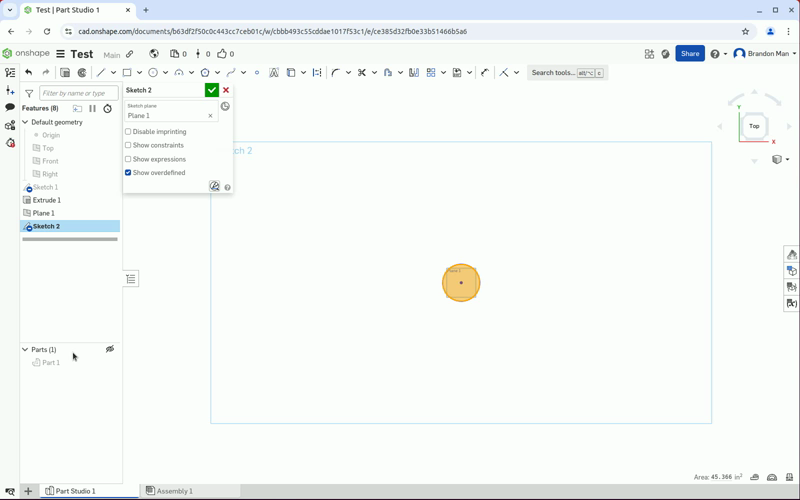
key(shift+e)
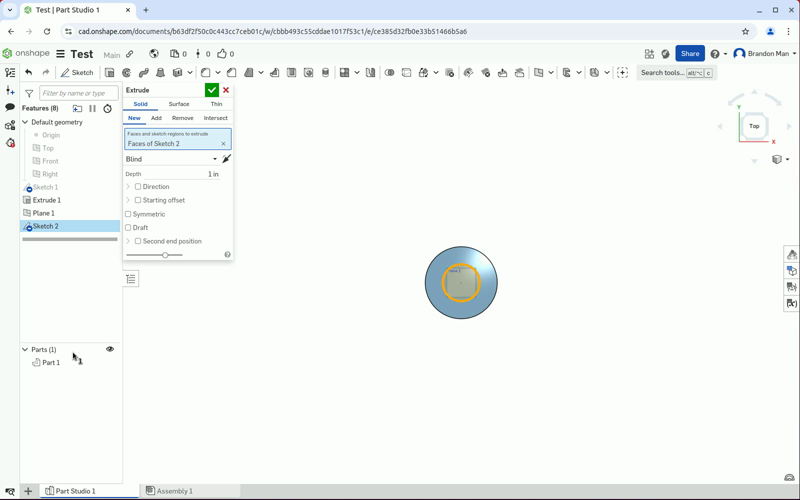
mouse_move(143, 106)
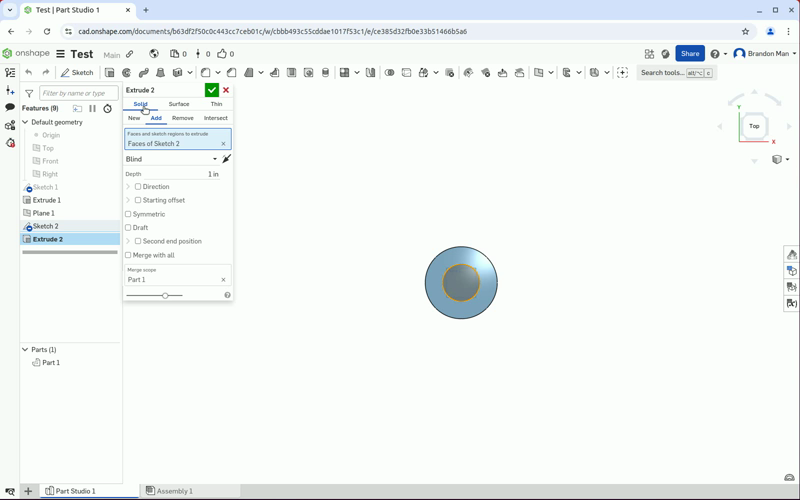
click(143, 106)
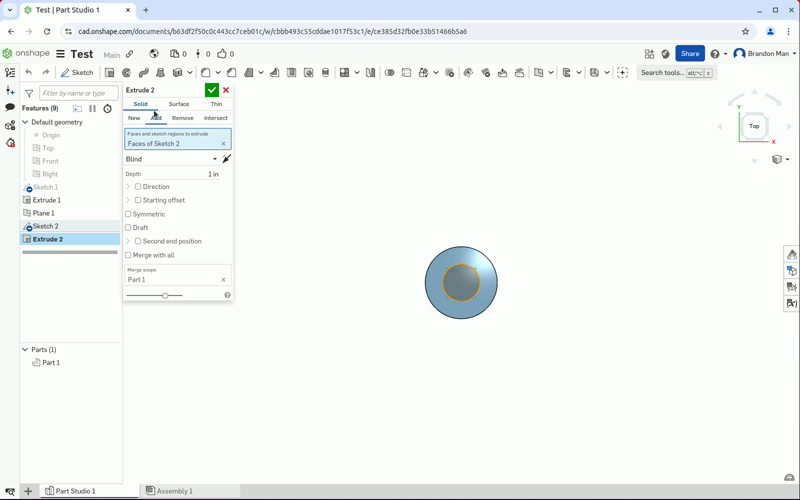
mouse_move(186, 120)
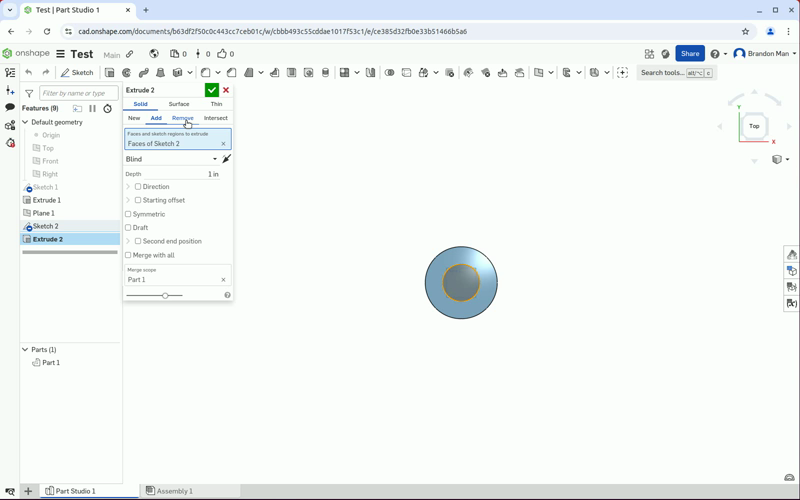
click(186, 120)
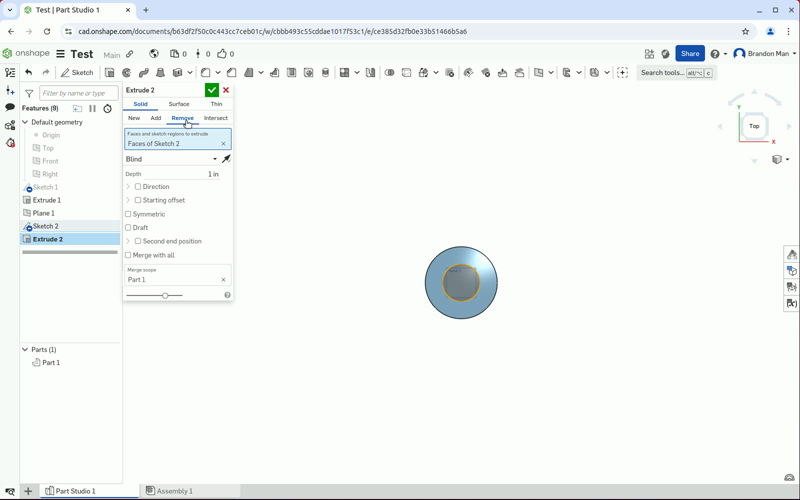
key(tab, 4)
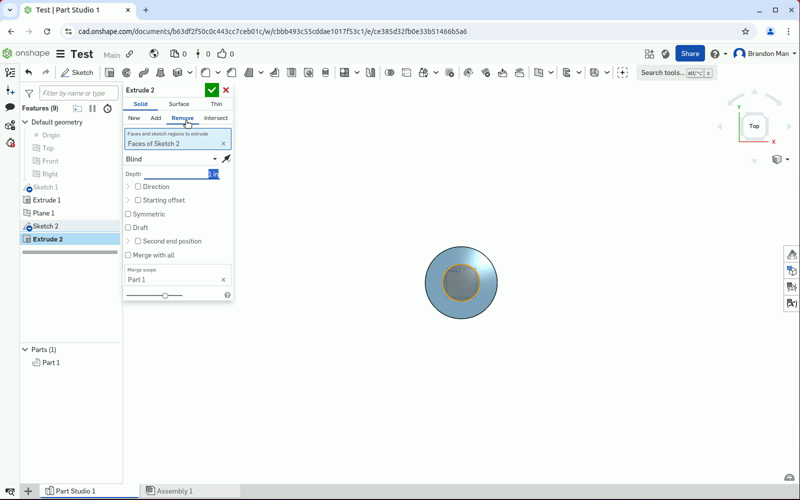
text(12.998)
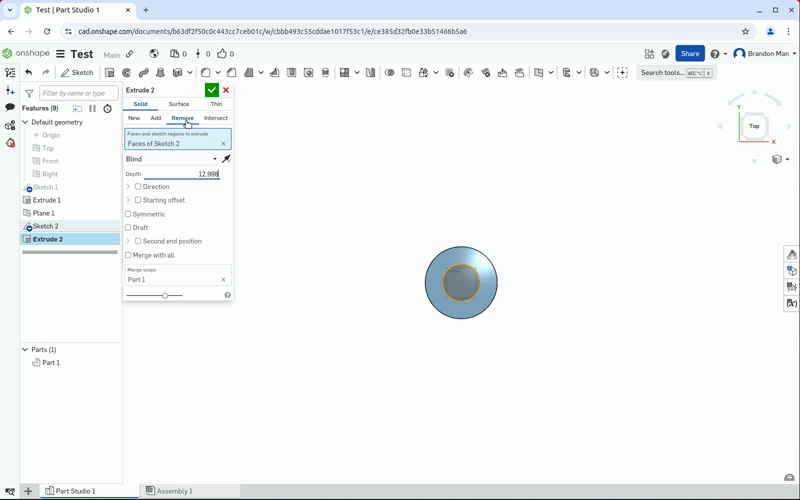
key(tab, 6)
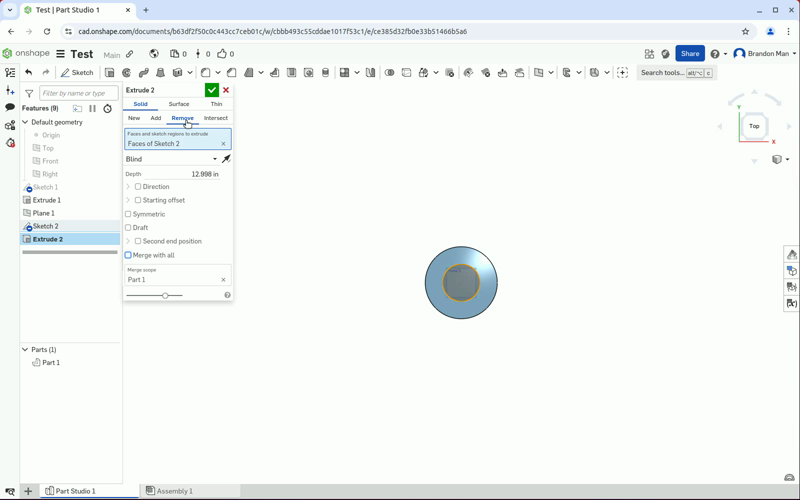
key(space)
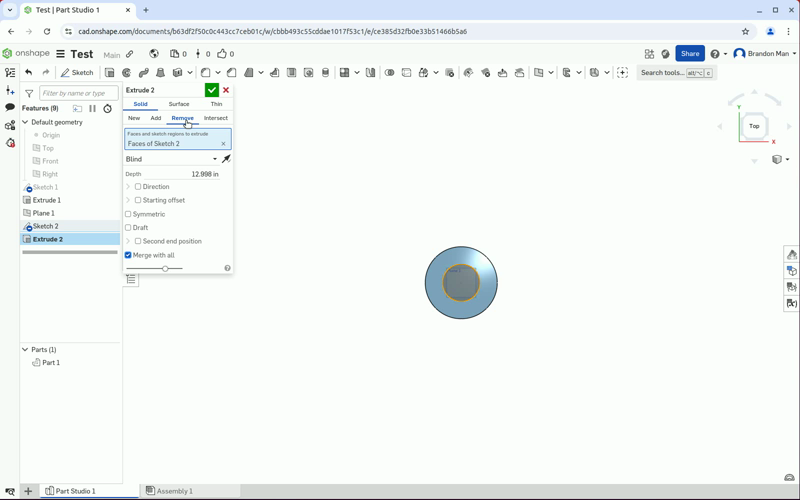
key(enter)
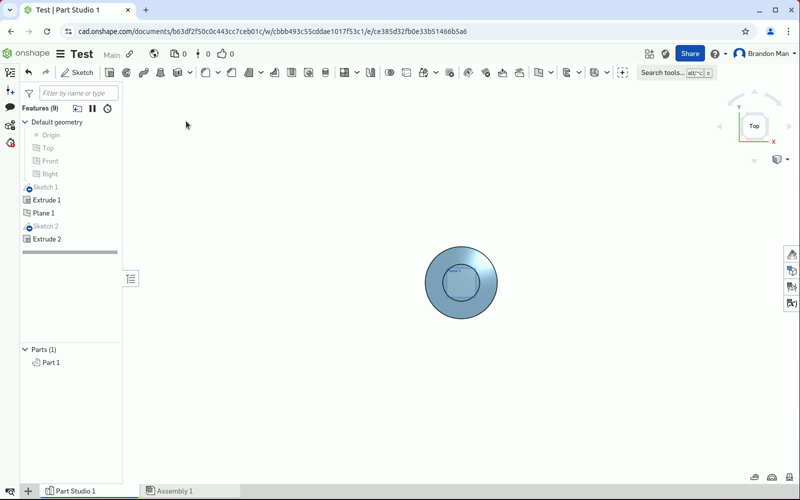
key(shift+h)
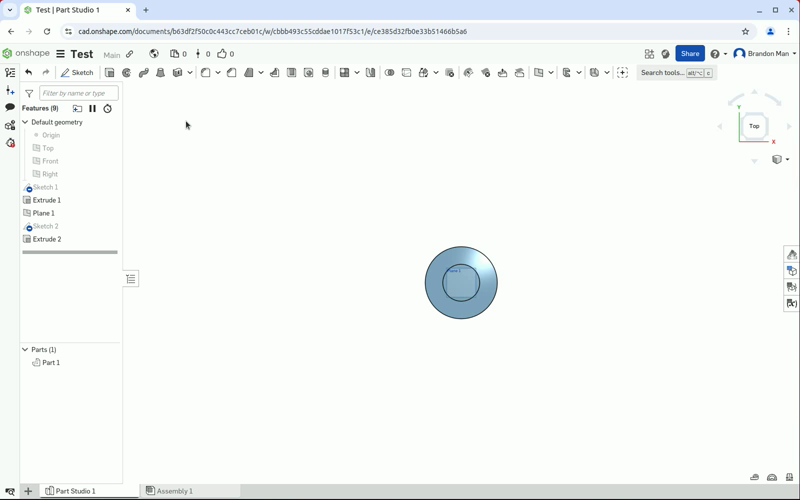
key(shift+h)
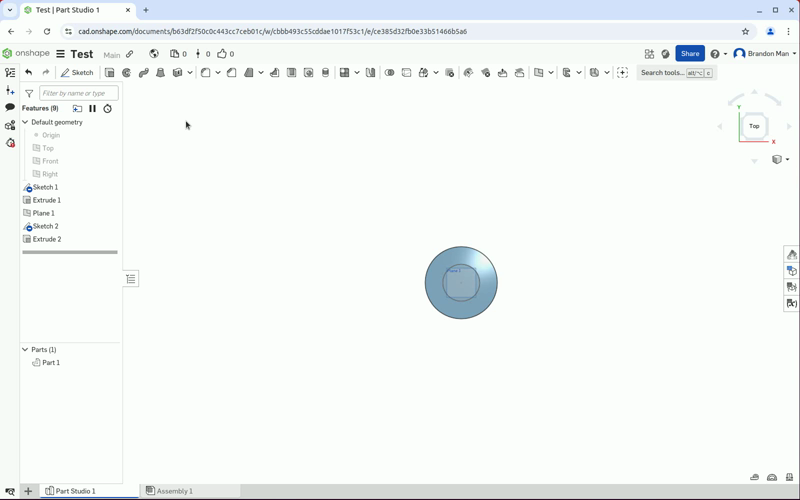
key(shift+7)
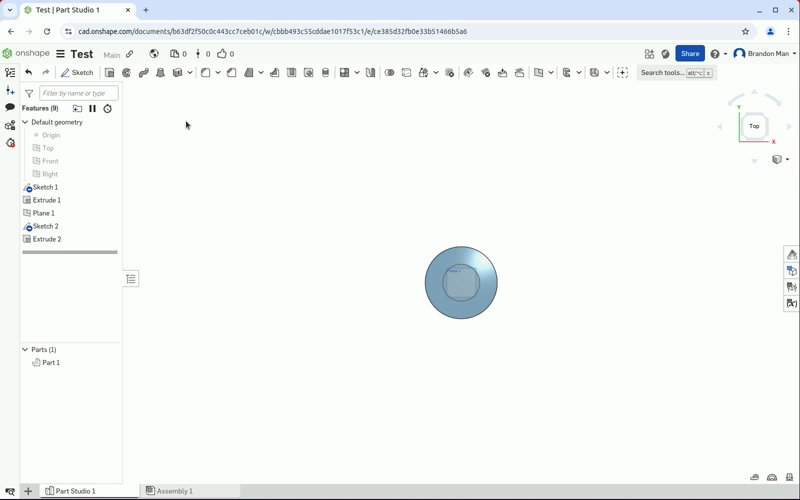
key(up, 3)
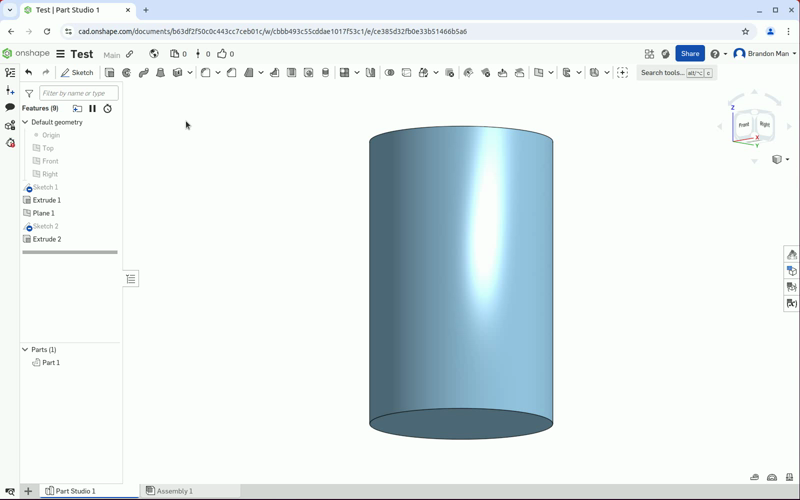
key(left, 3)
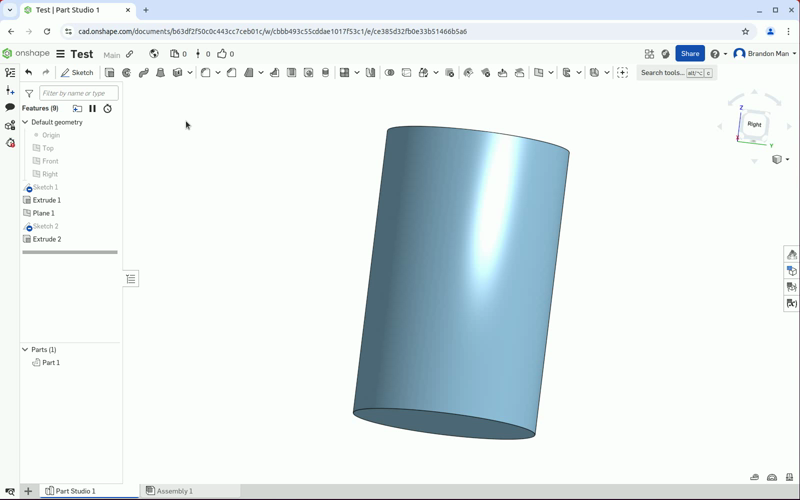
key(right, 3)
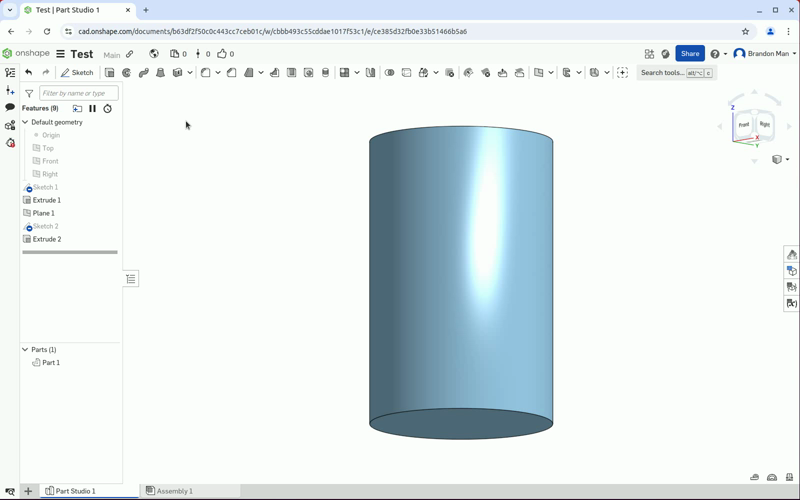
key(down, 3)
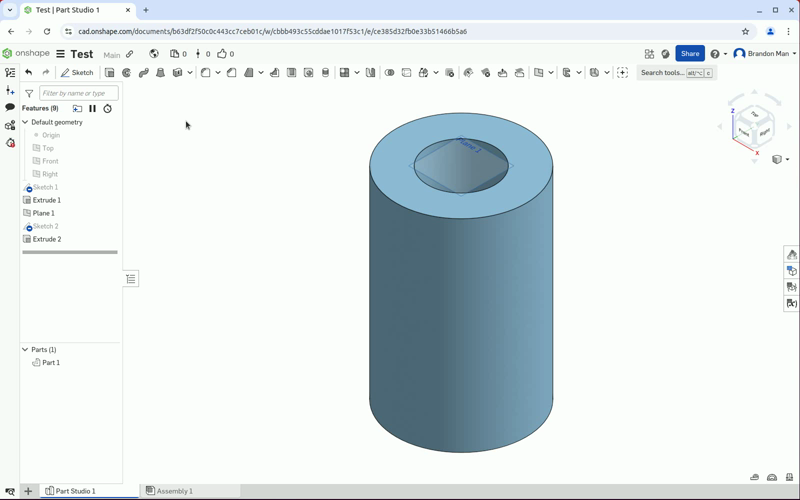
mouse_move(73, 189)
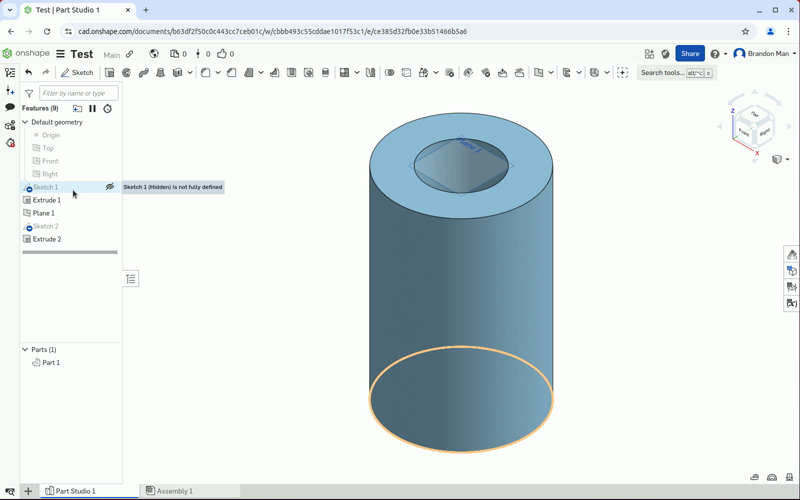
click(73, 189)